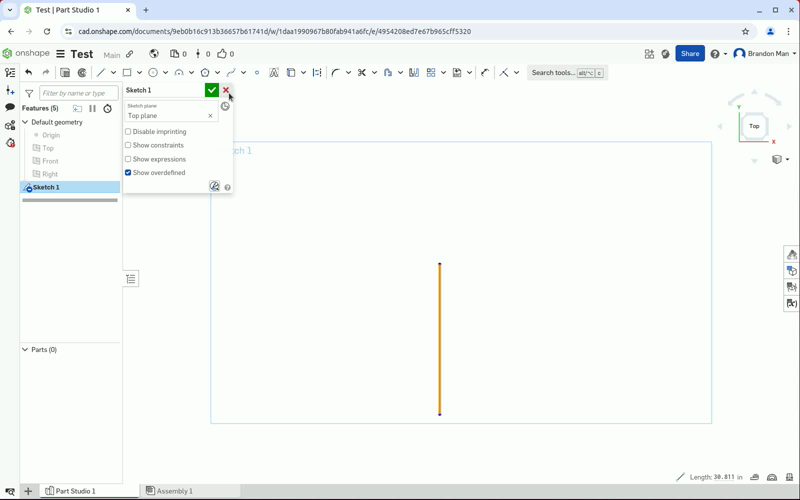
key(shift+h)
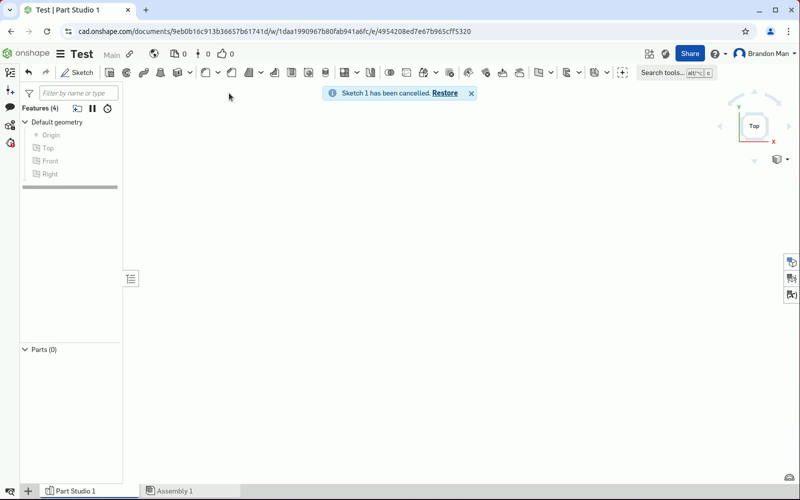
mouse_move(73, 352)
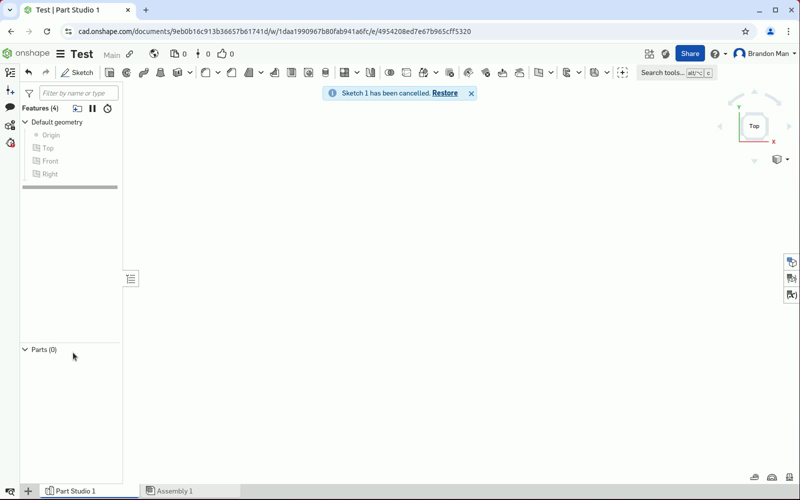
key(y)
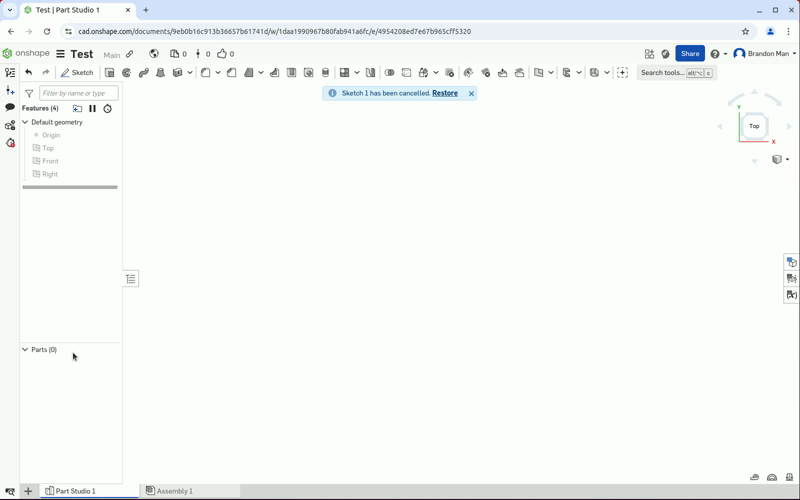
key(shift+p)
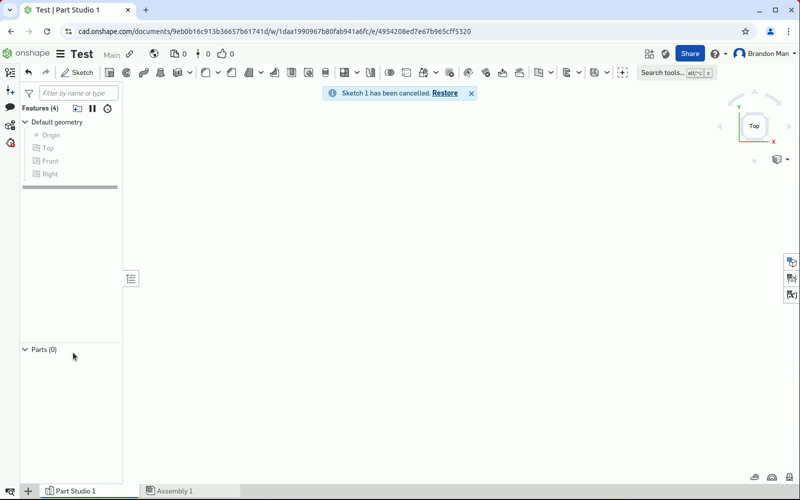
key(space)
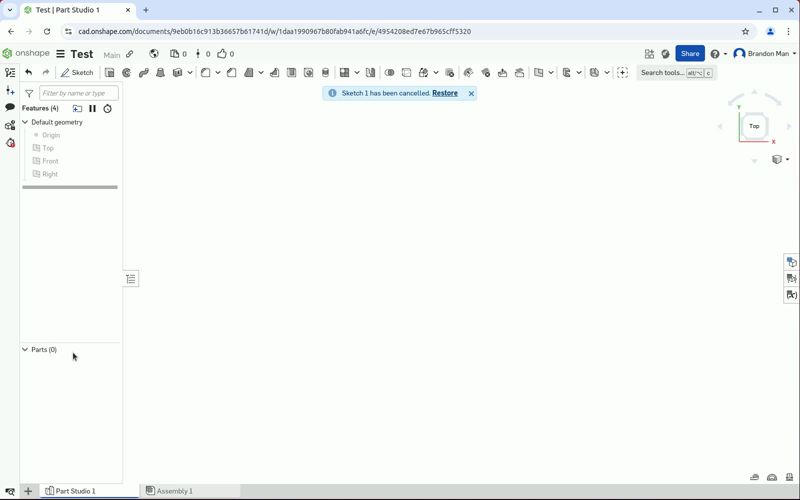
key_down(shift)
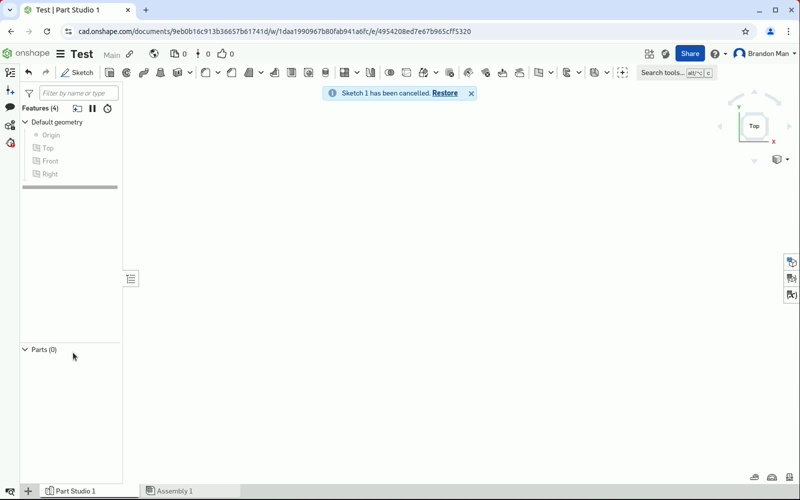
key(up)
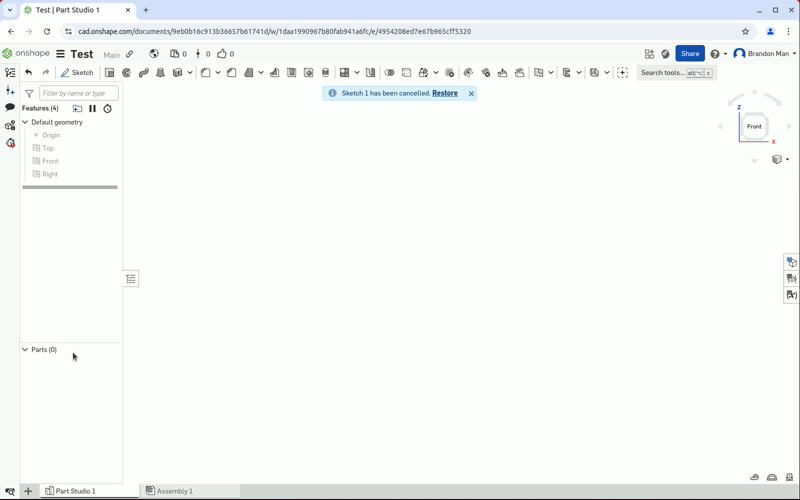
key_up(shift)
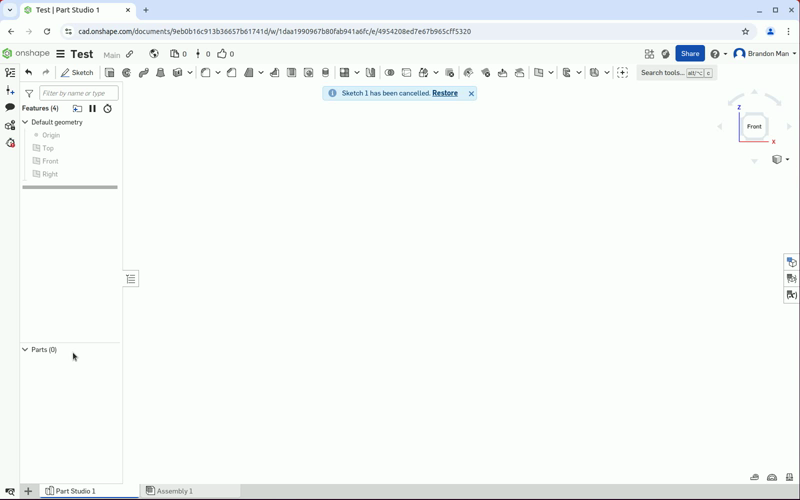
mouse_move(73, 352)
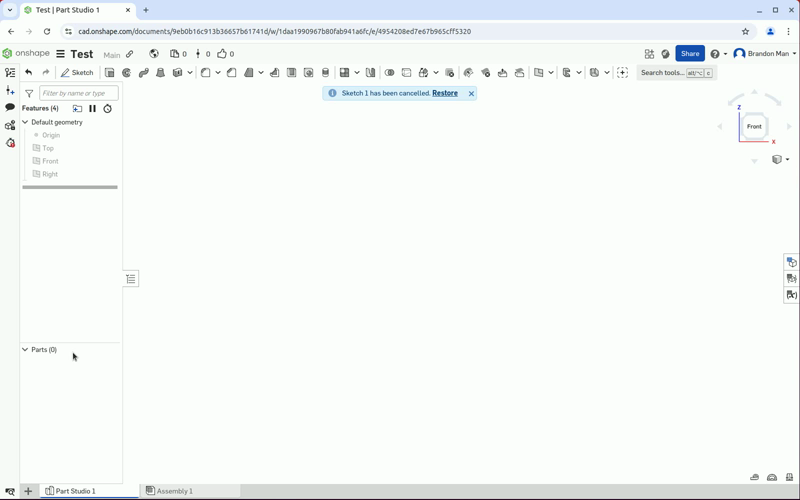
key(shift+y)
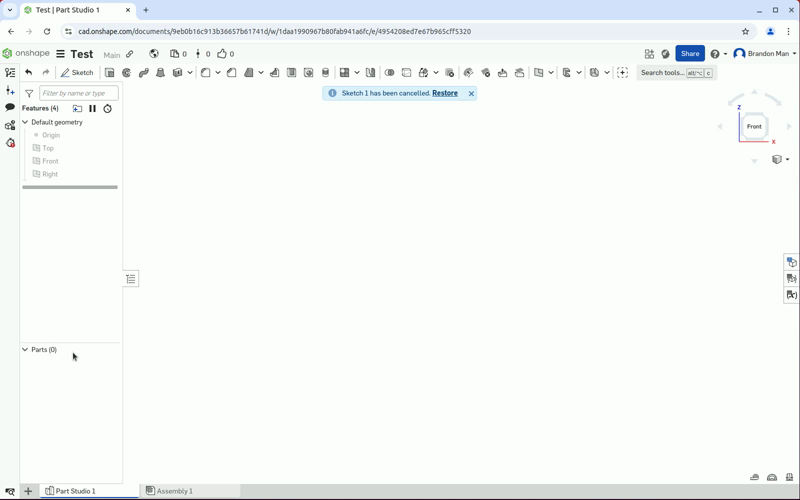
key(shift+s)
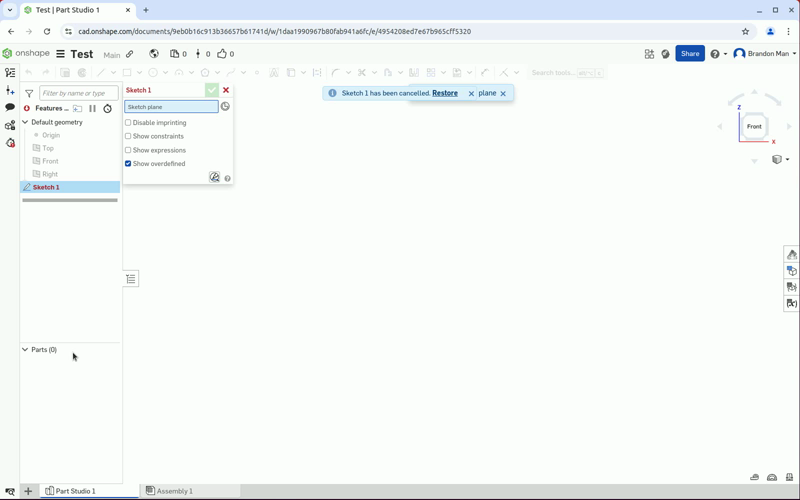
mouse_move(73, 163)
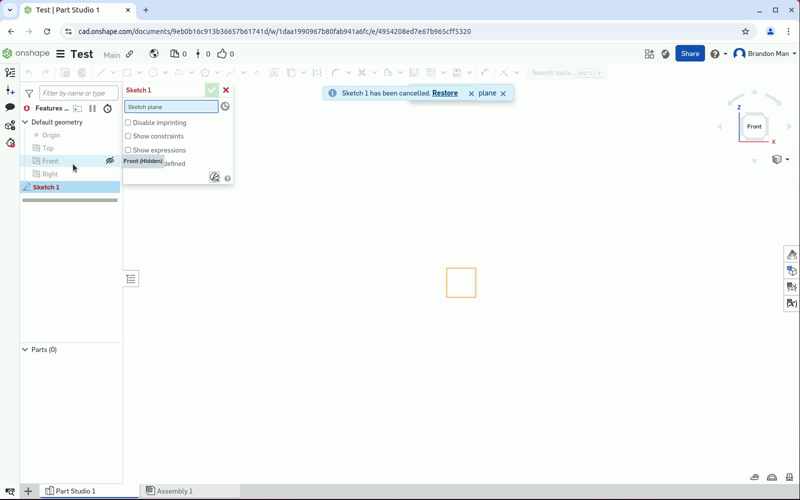
click(73, 163)
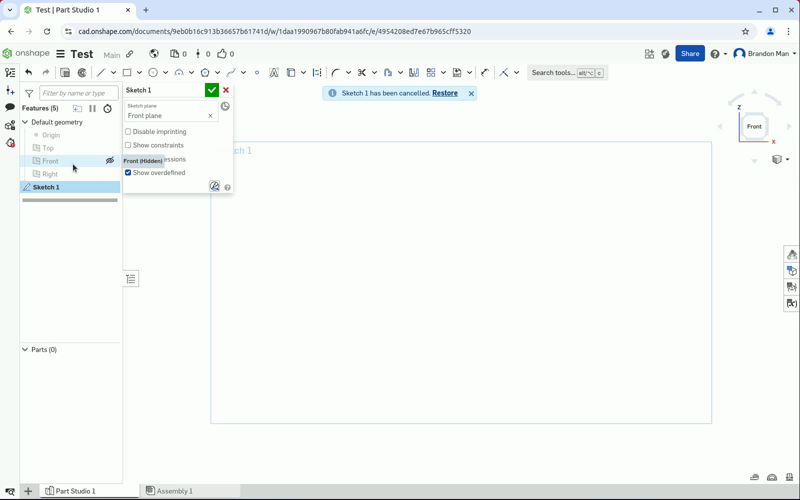
mouse_move(73, 352)
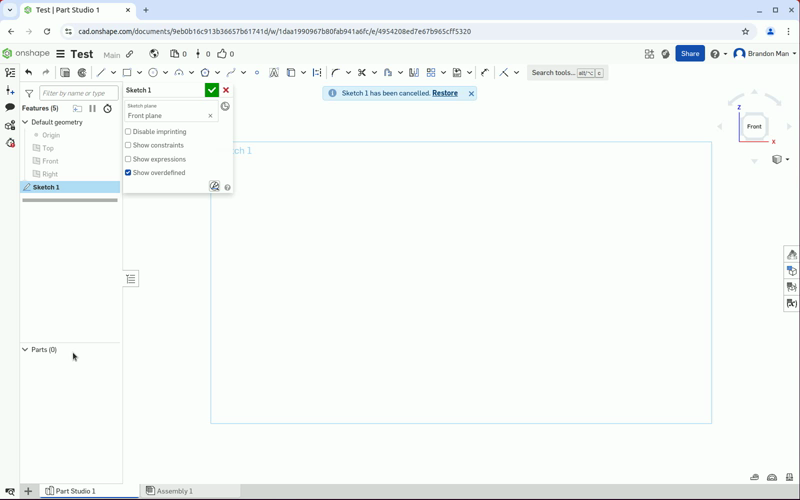
key(y)
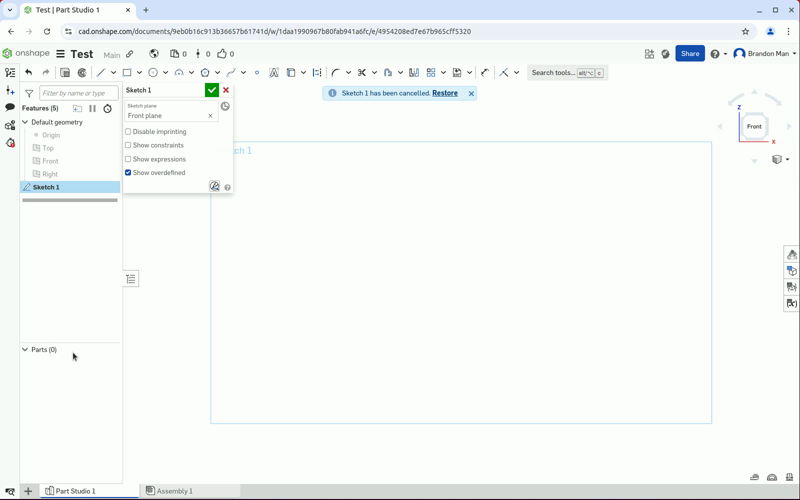
key(c)
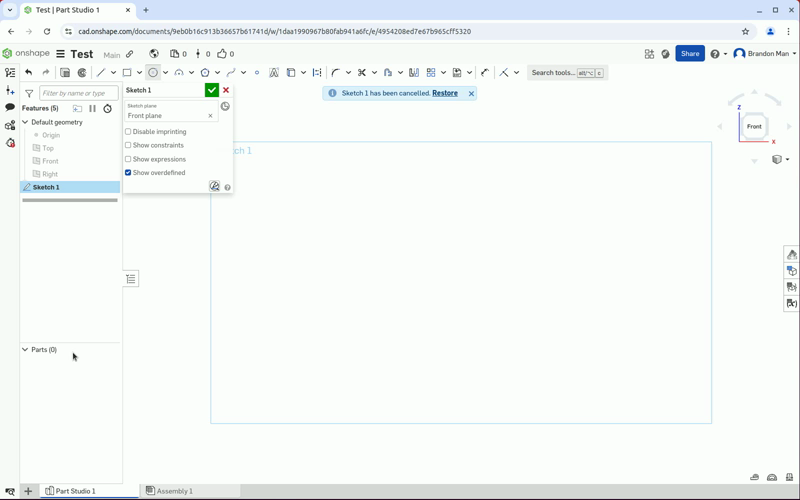
key_down(shift)
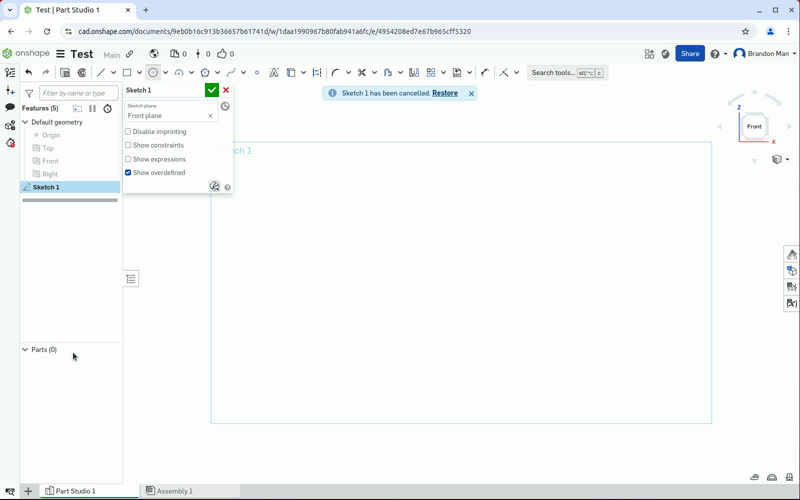
mouse_move(460, 282)
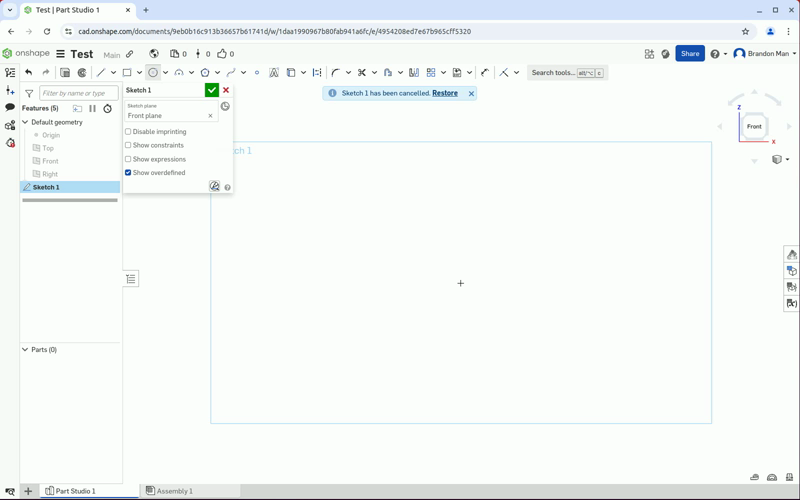
click(460, 282)
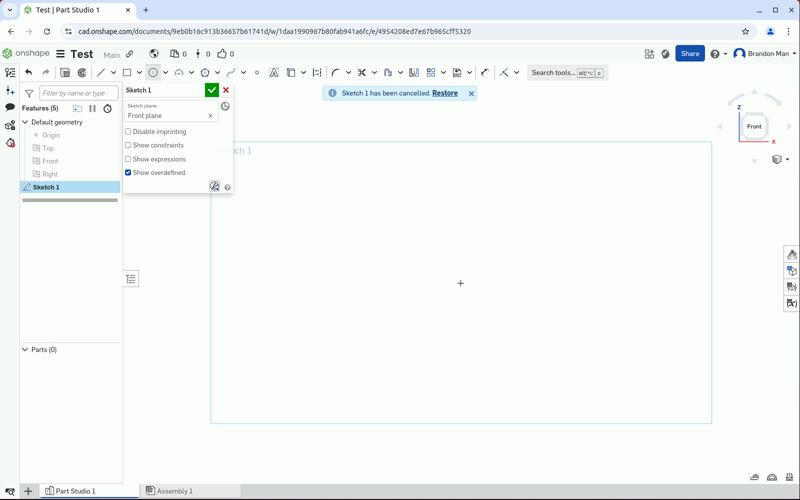
key_up(shift)
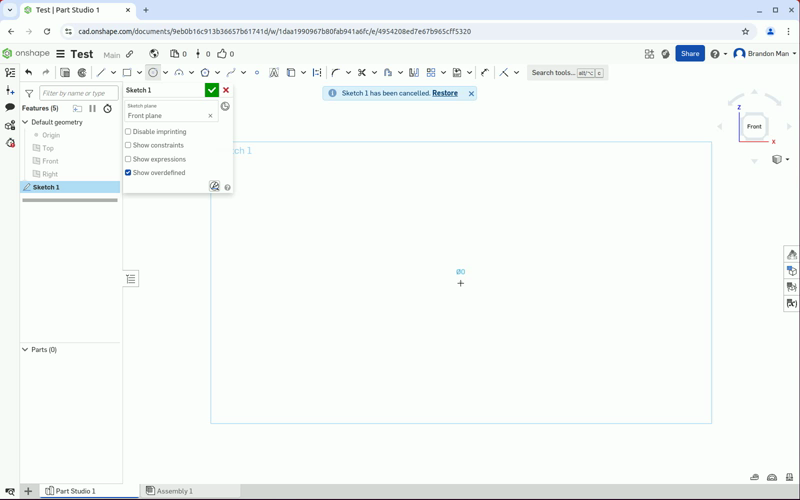
mouse_move(505, 282)
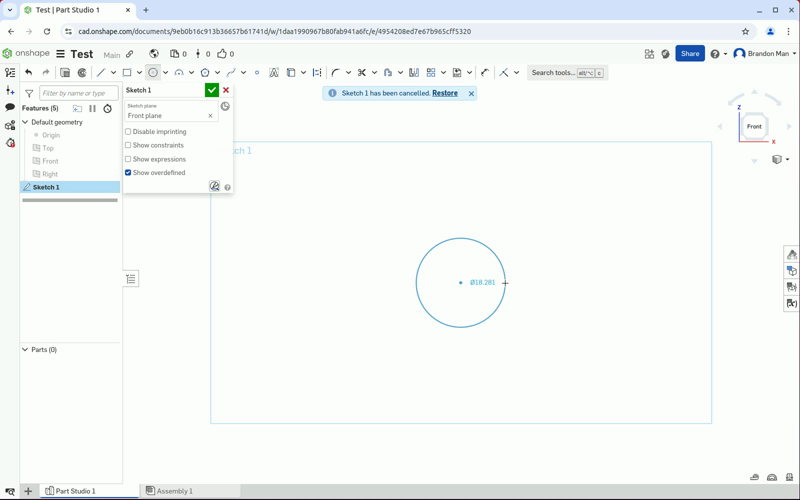
click(505, 282)
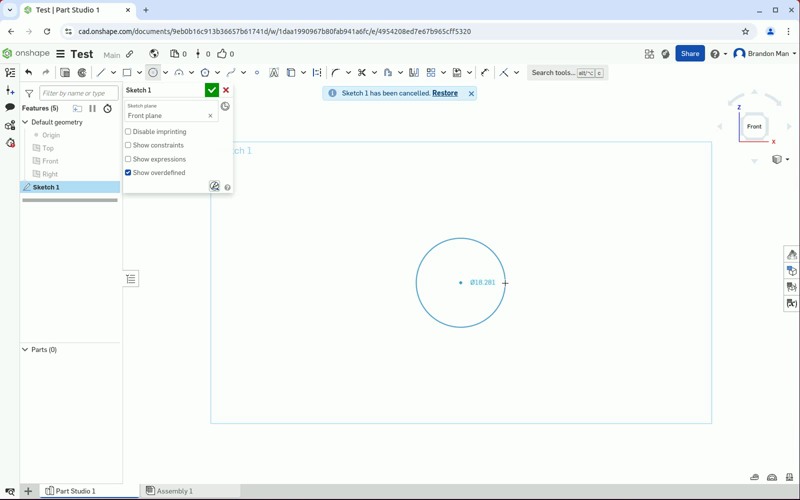
key(esc)
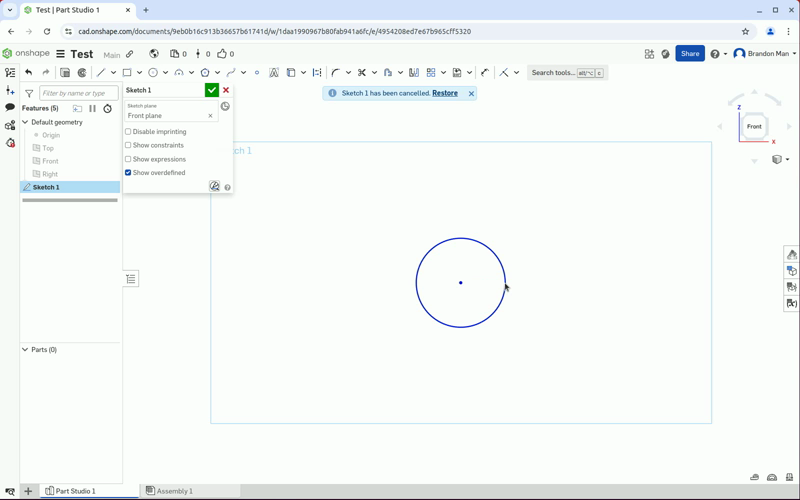
key(c)
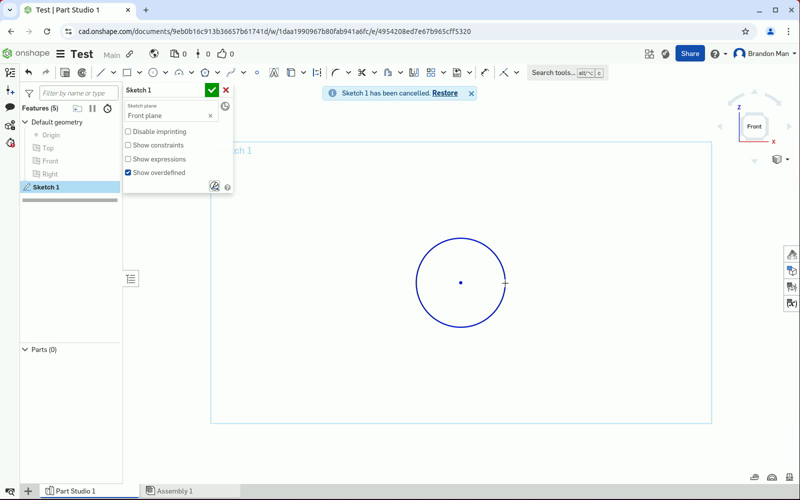
key_down(shift)
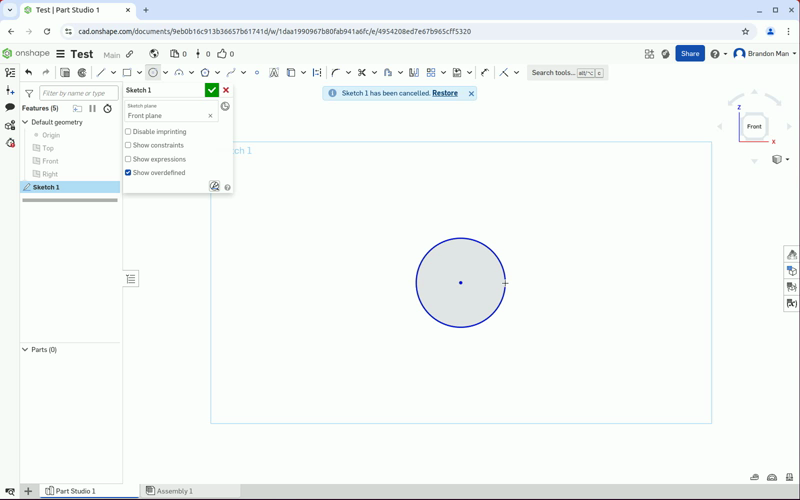
mouse_move(460, 282)
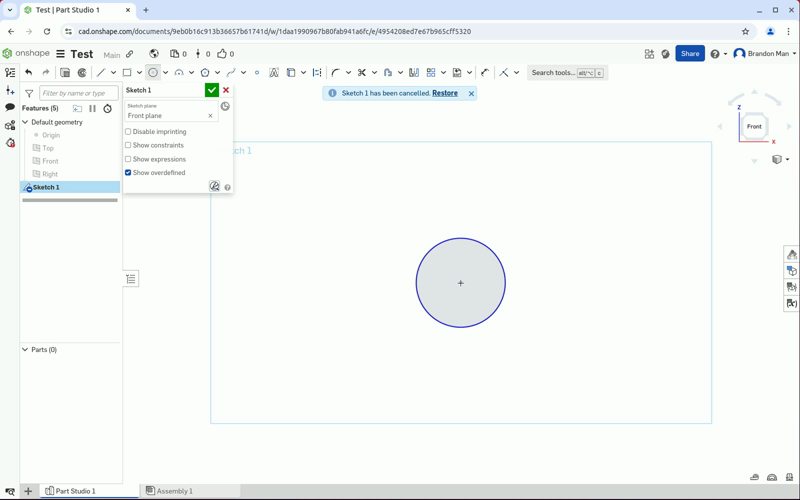
click(460, 282)
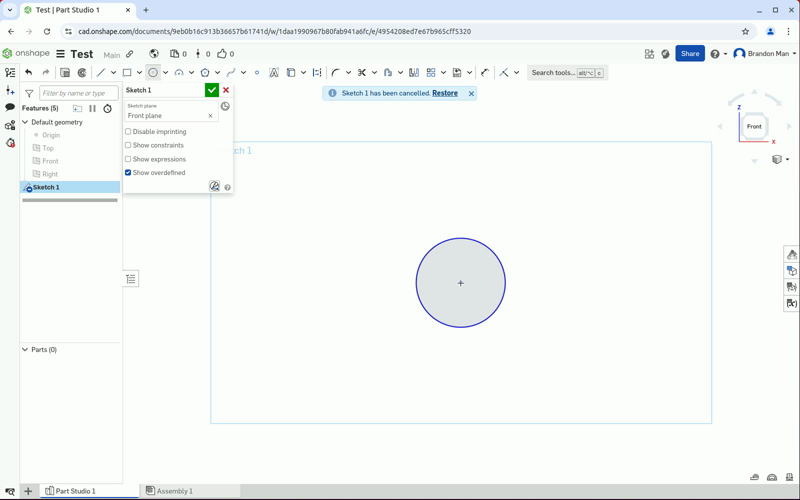
key_up(shift)
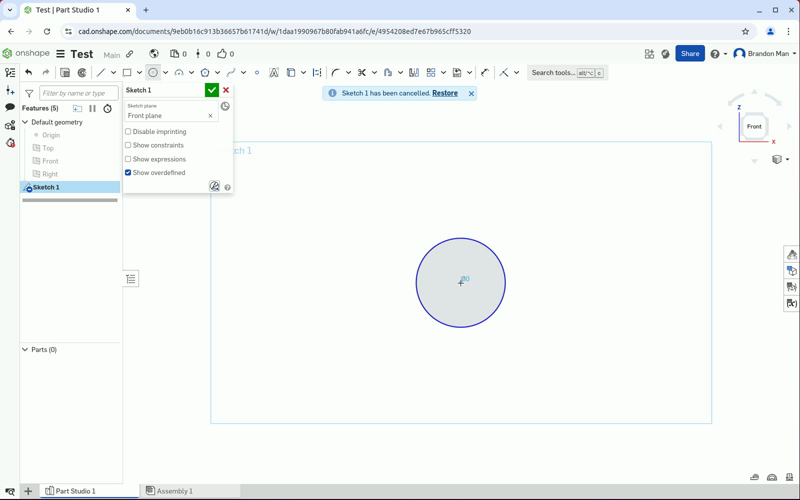
mouse_move(478, 282)
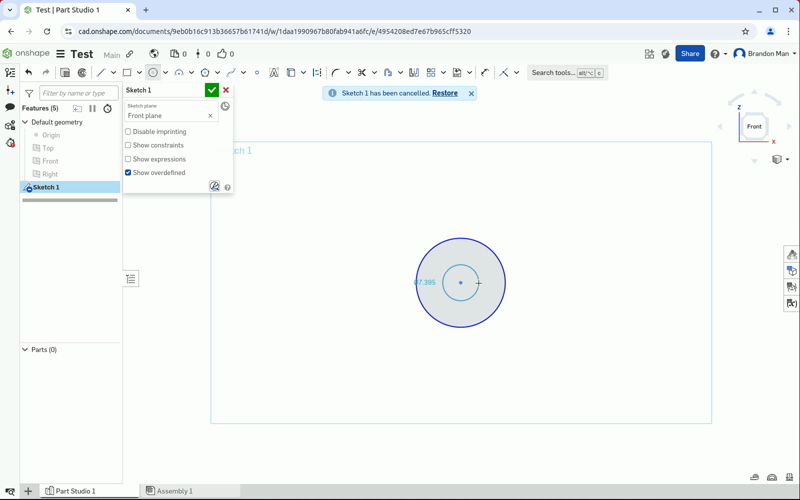
click(478, 282)
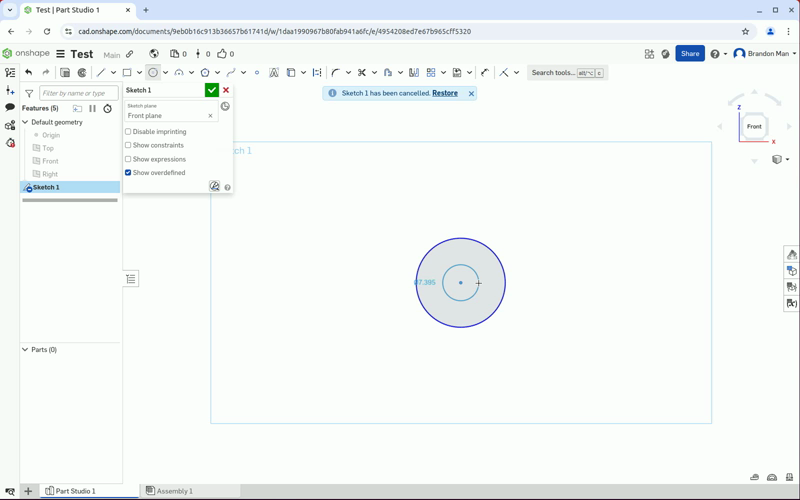
key(esc)
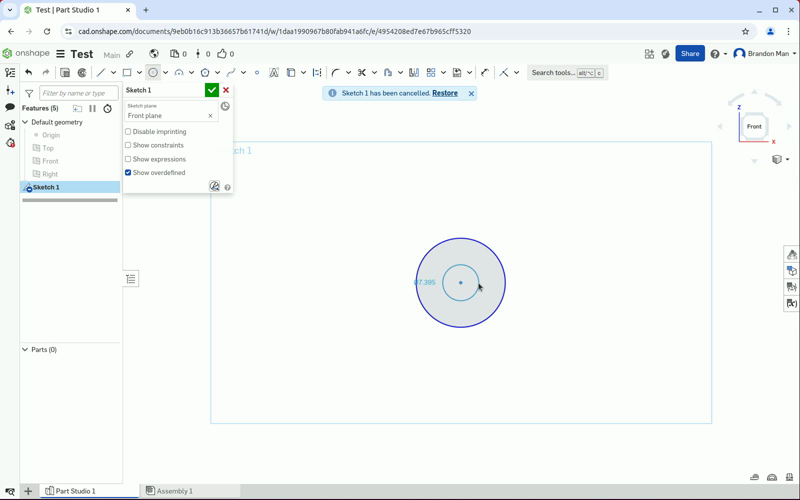
mouse_move(427, 302)
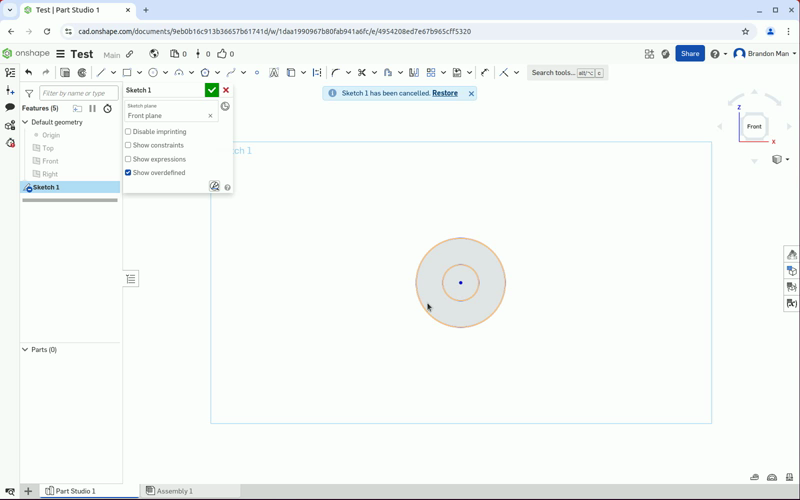
click(427, 302)
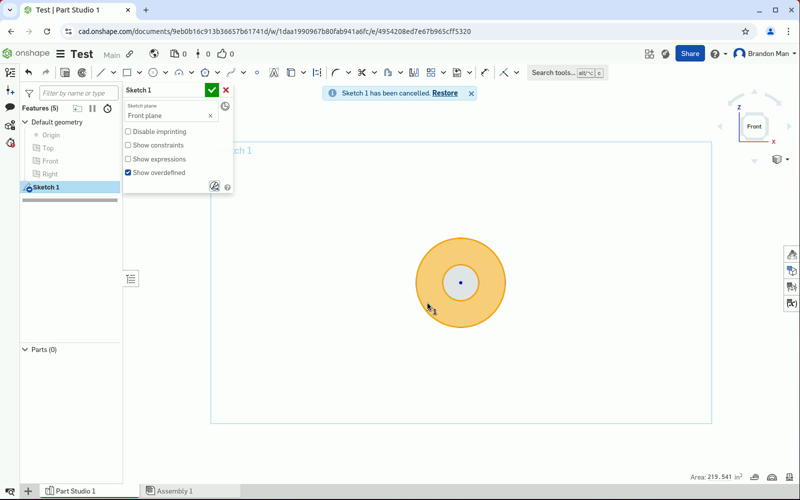
mouse_move(73, 352)
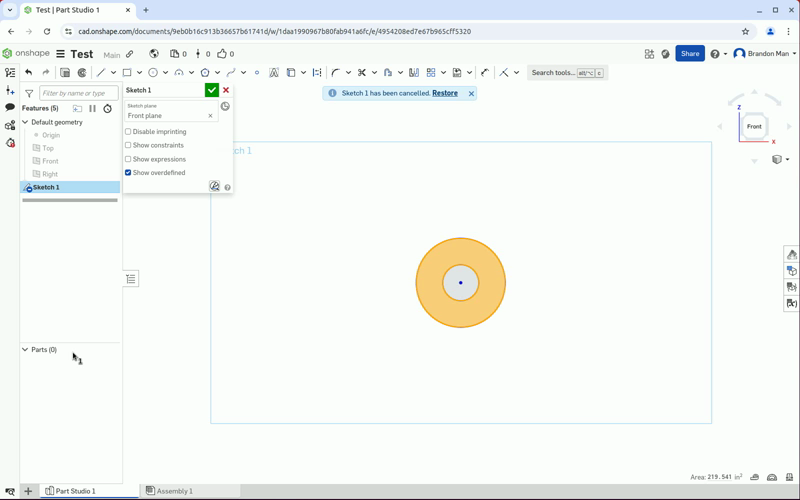
key(shift+y)
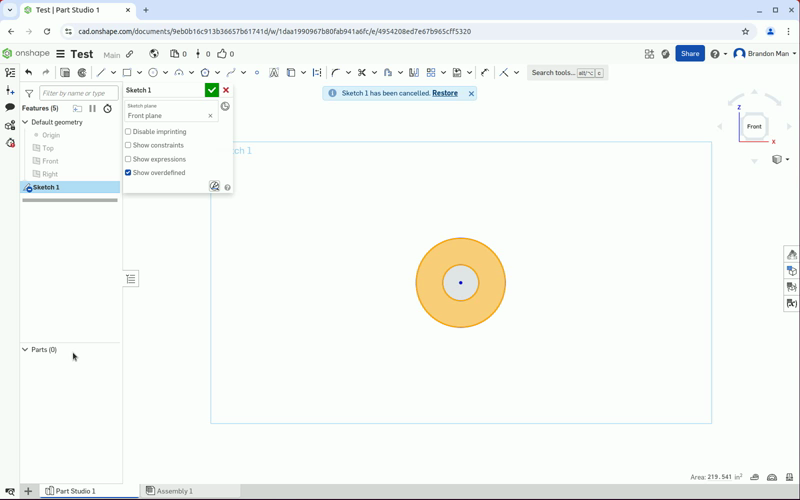
key(shift+e)
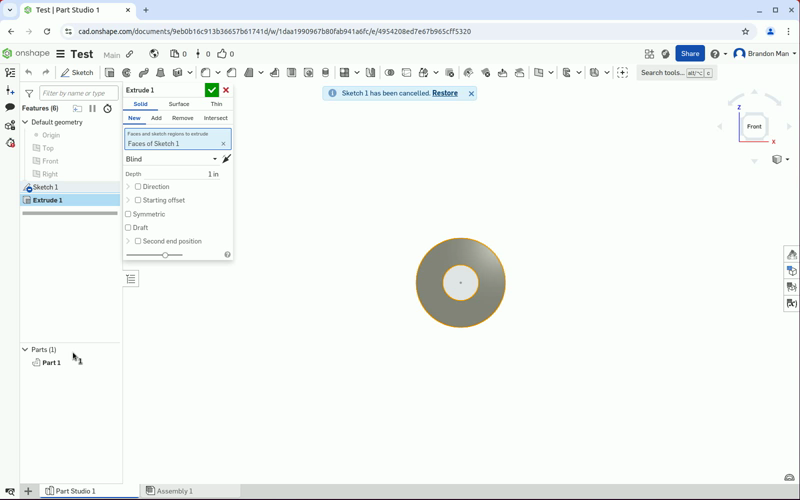
mouse_move(143, 106)
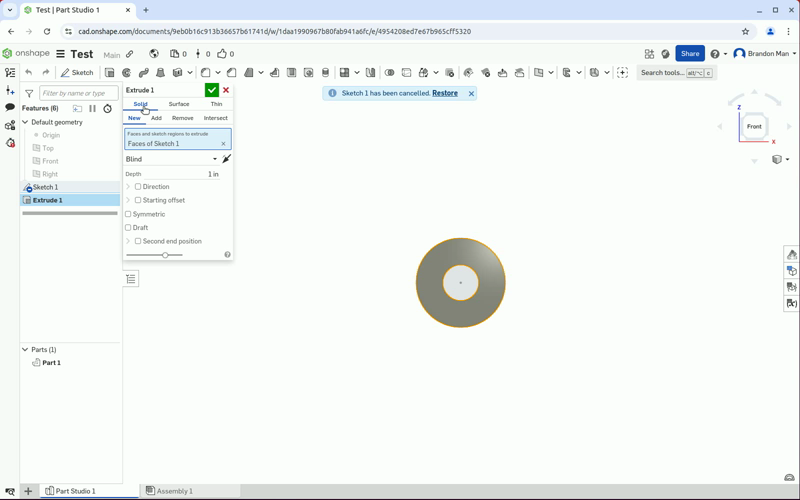
click(143, 106)
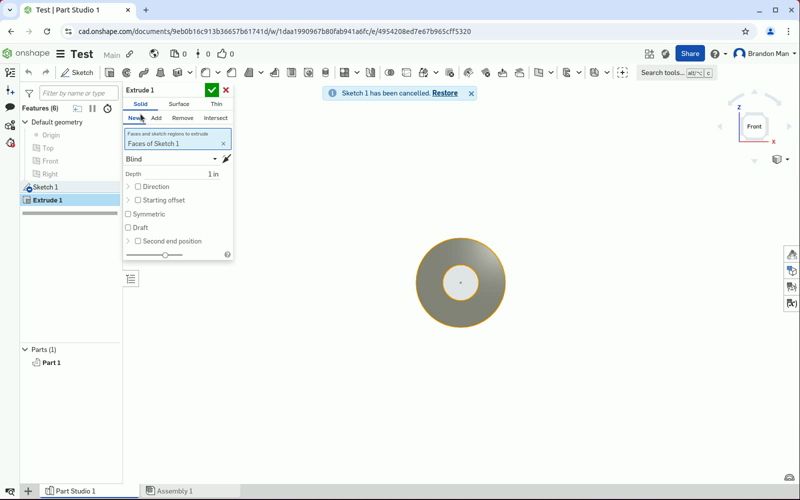
mouse_move(137, 120)
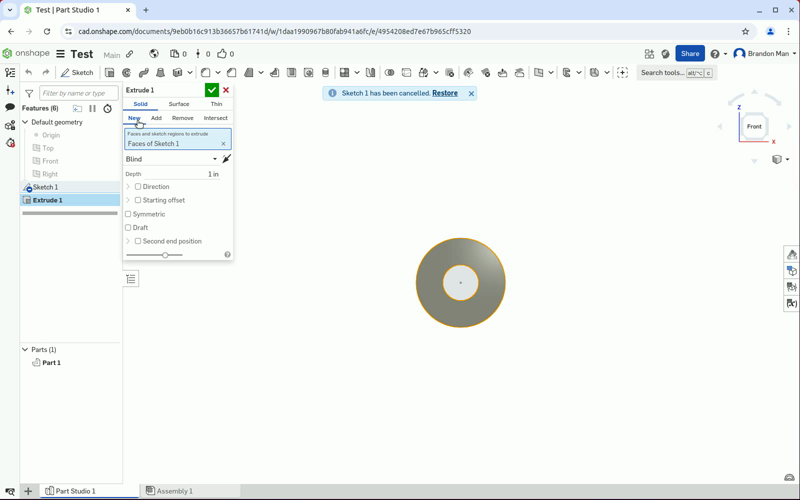
click(137, 120)
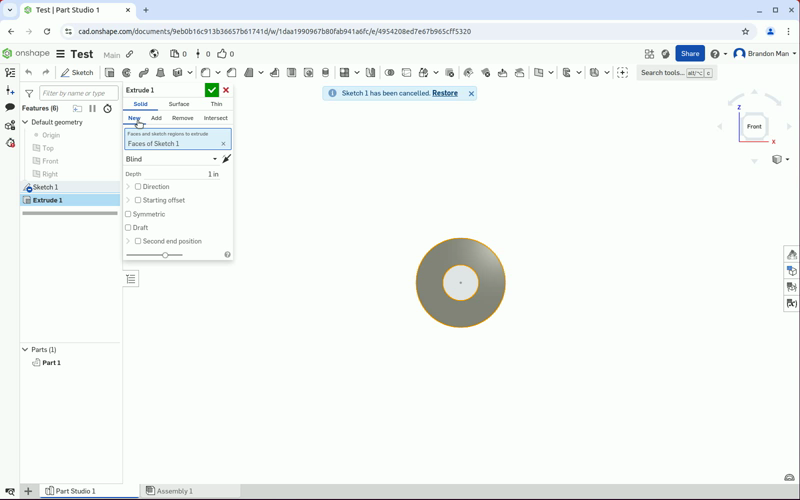
key(tab, 4)
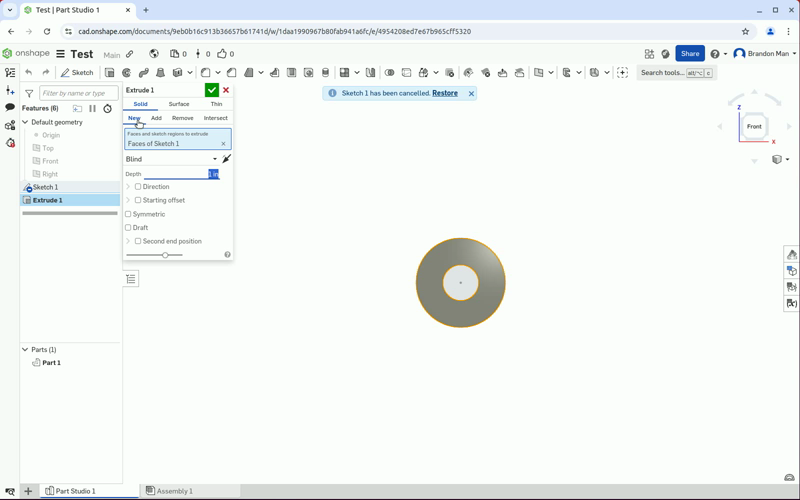
text(3.611)
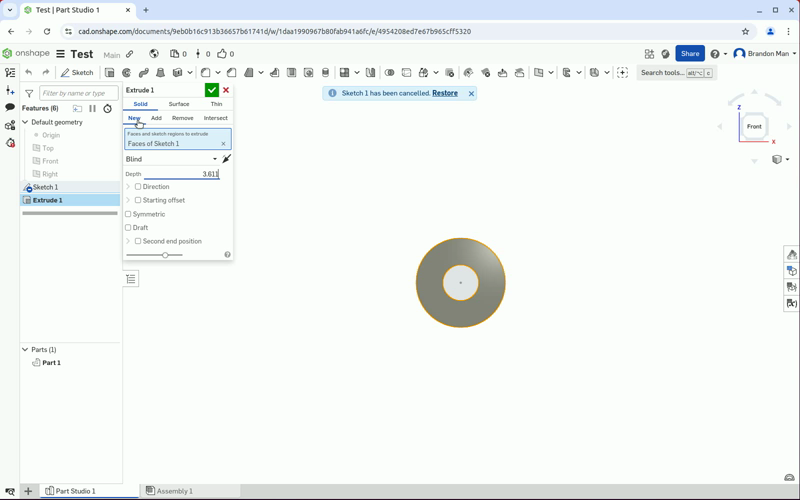
key(enter)
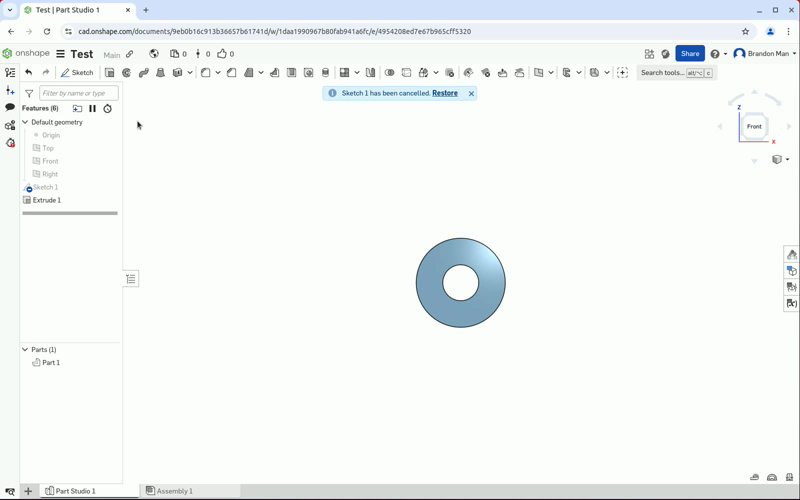
key(shift+h)
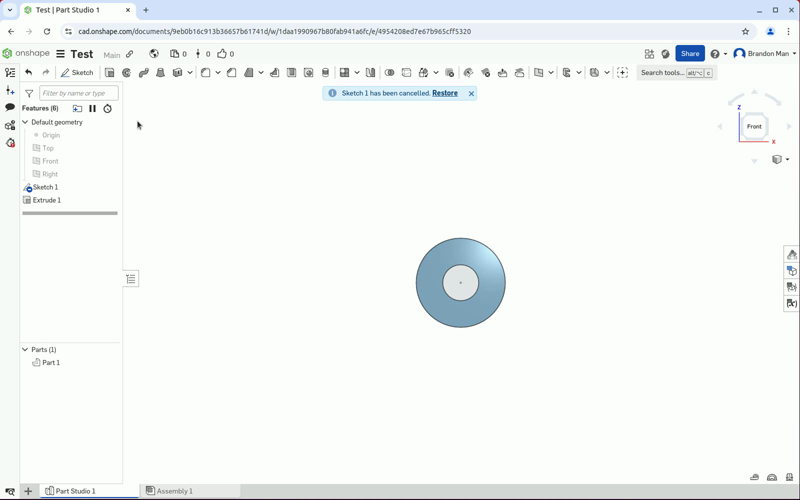
key(shift+h)
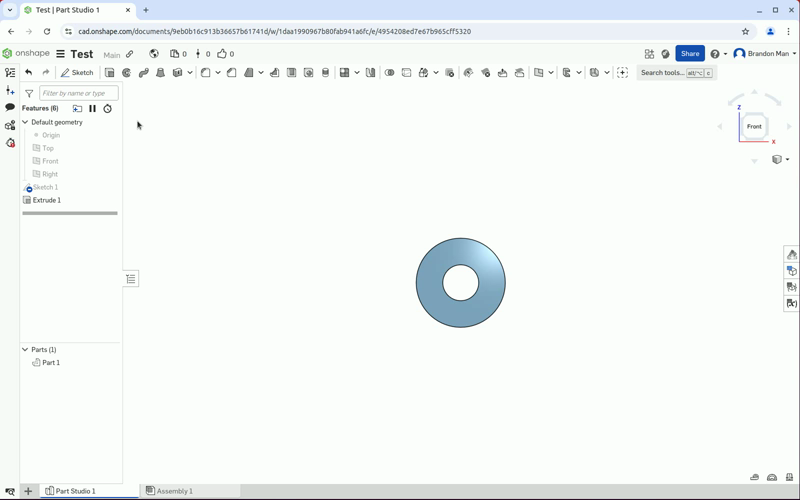
mouse_move(73, 189)
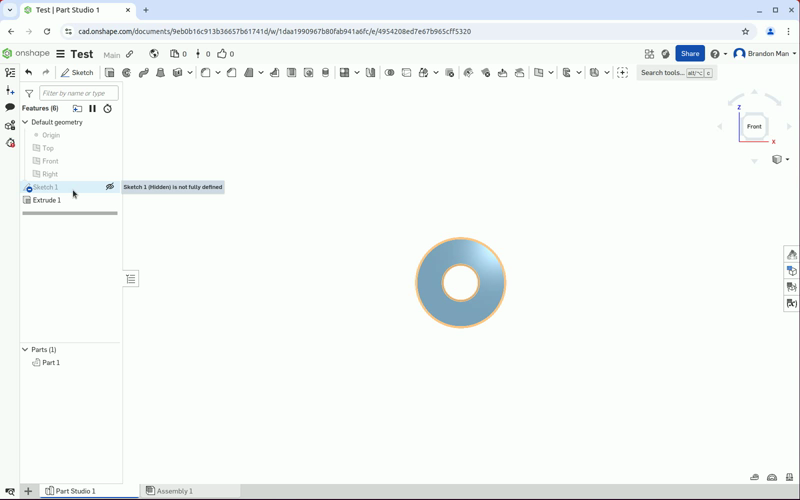
click(73, 189)
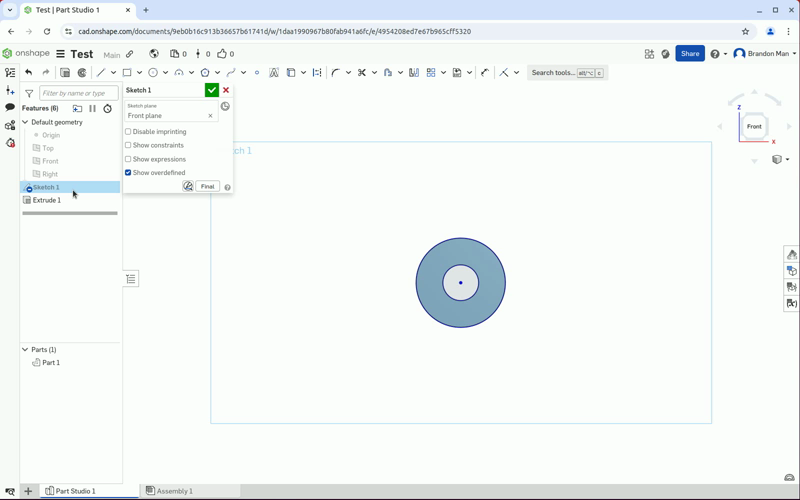
mouse_move(229, 92)
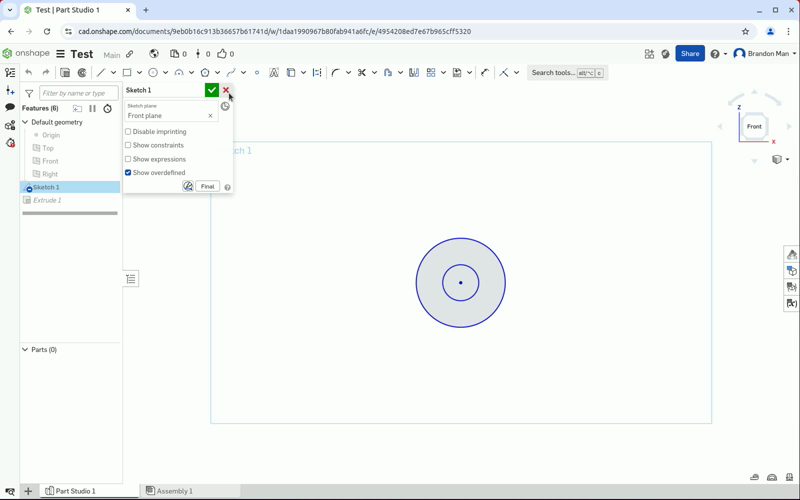
click(229, 92)
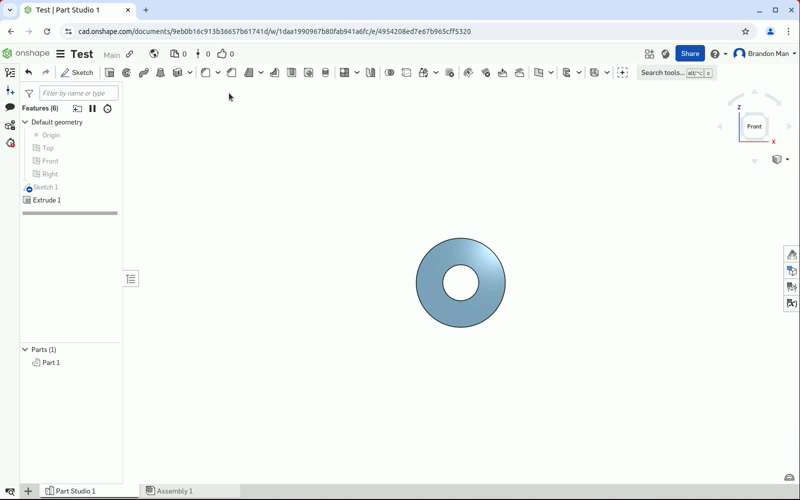
mouse_move(541, 75)
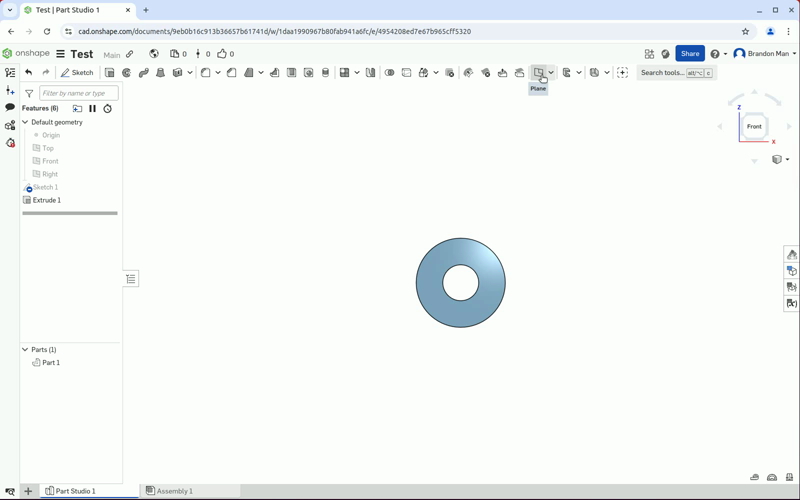
click(541, 75)
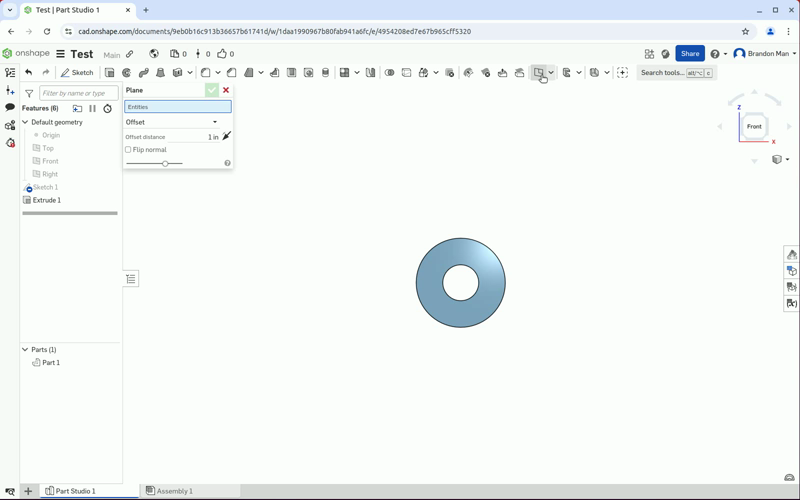
mouse_move(73, 163)
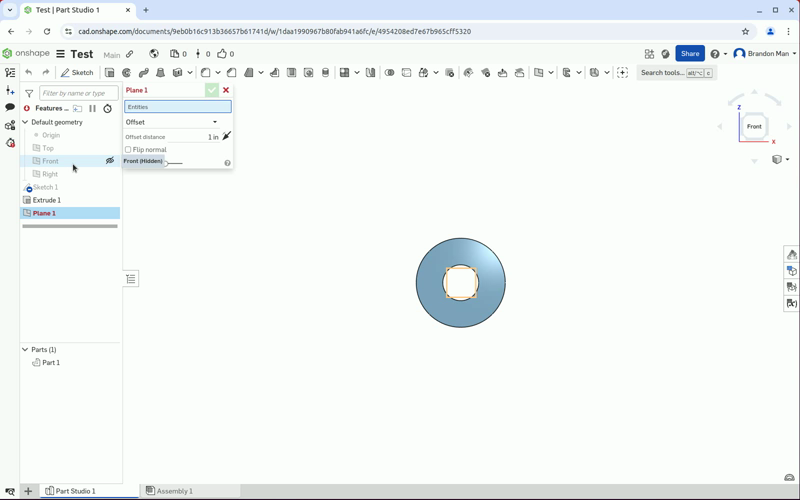
click(73, 163)
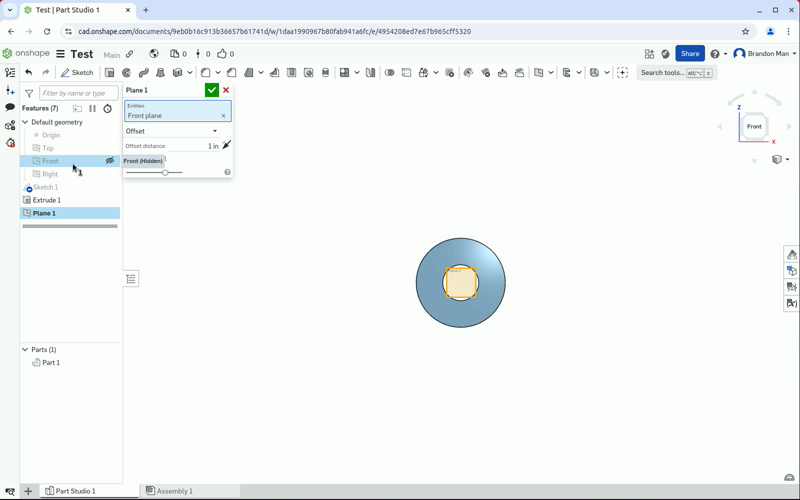
key(tab, 2)
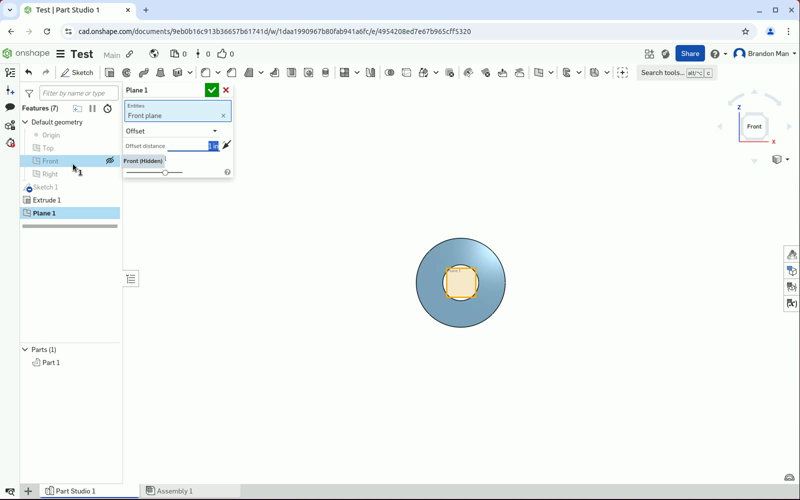
text(3.605)
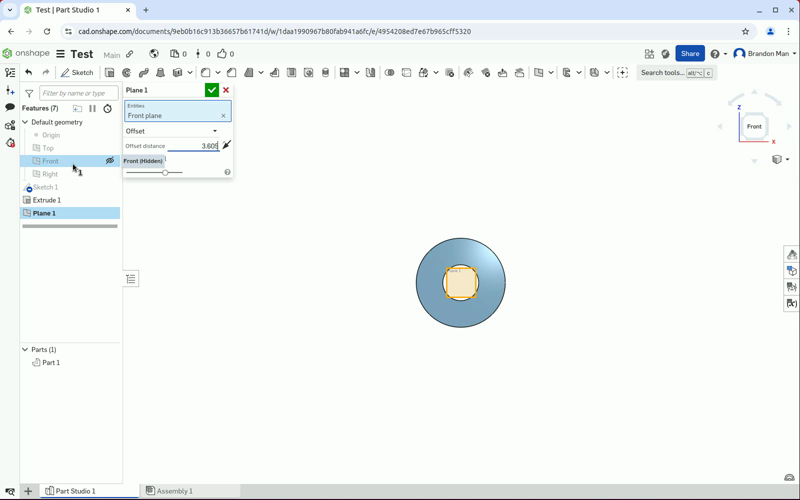
key(enter, 2)
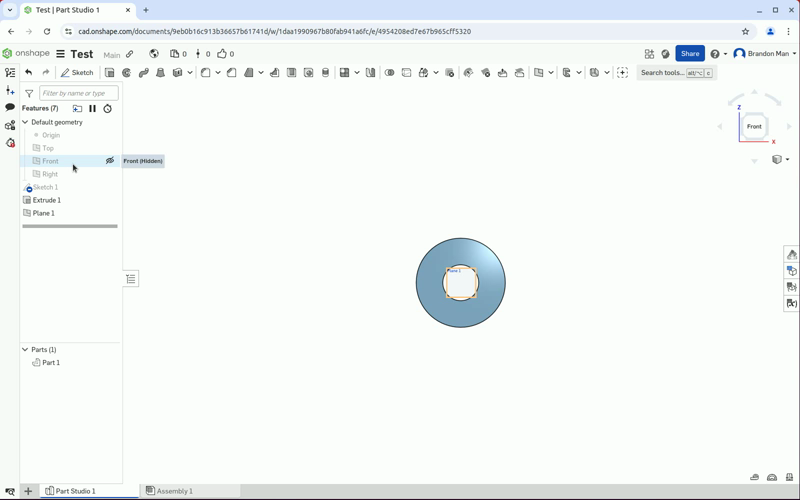
key(shift+s)
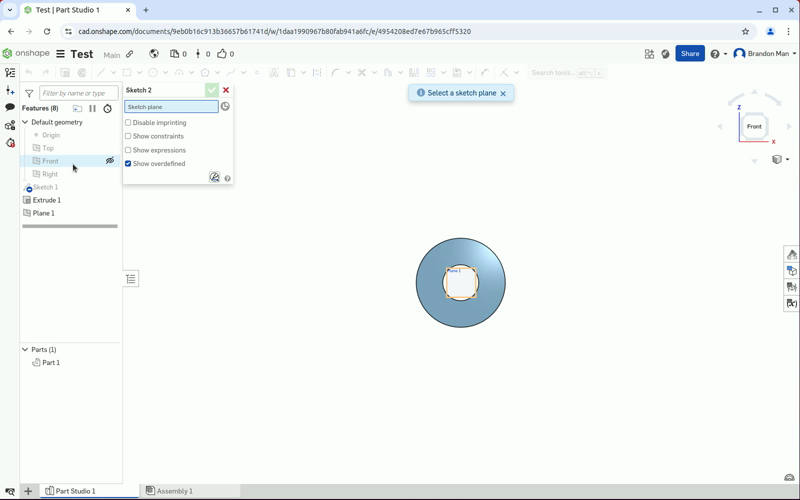
mouse_move(73, 215)
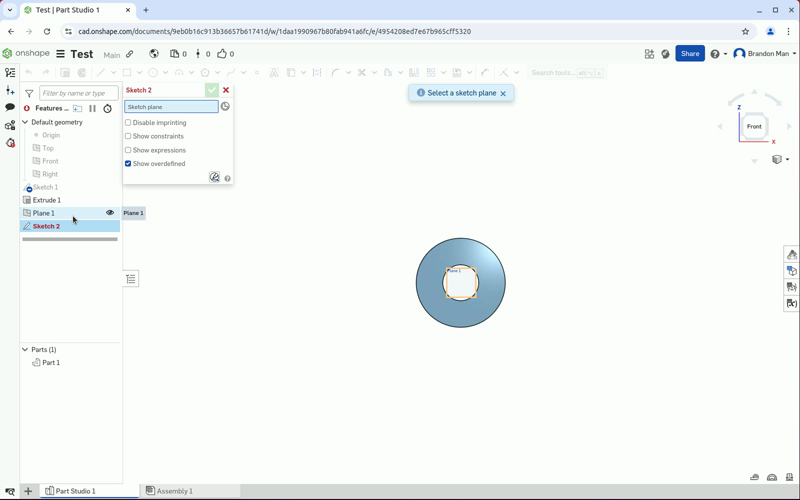
click(73, 215)
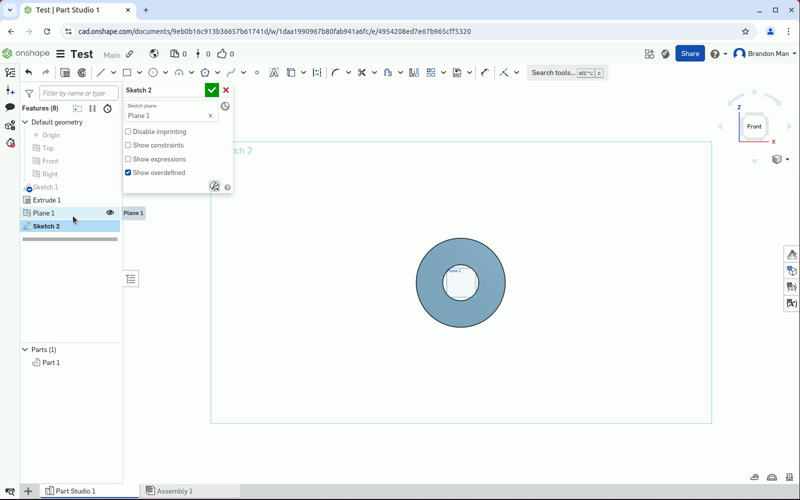
mouse_move(73, 352)
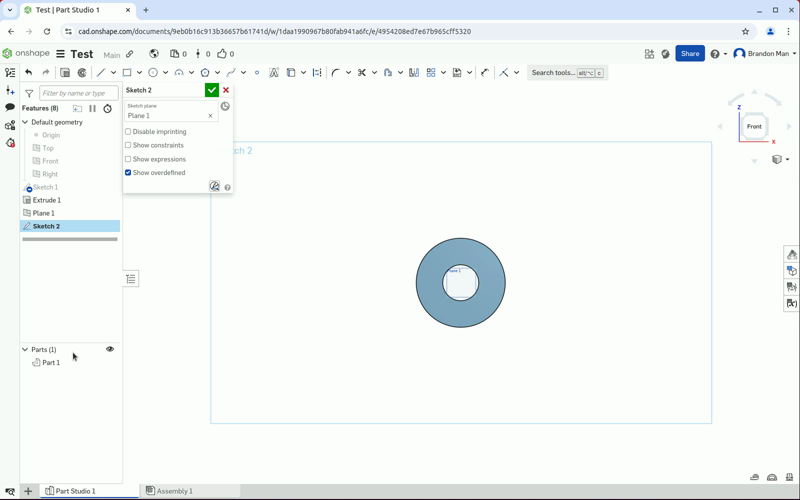
key(y)
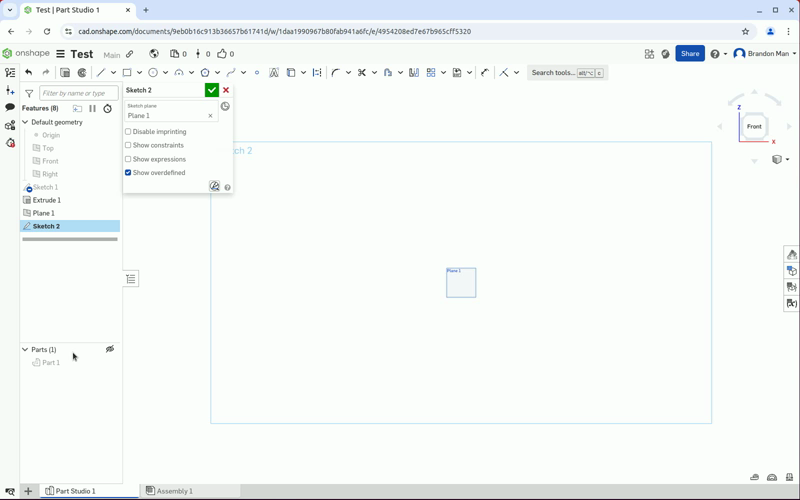
key(c)
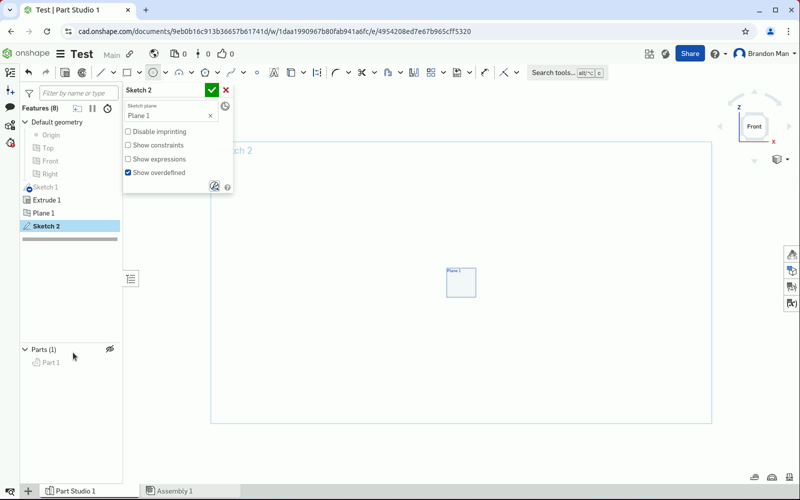
key_down(shift)
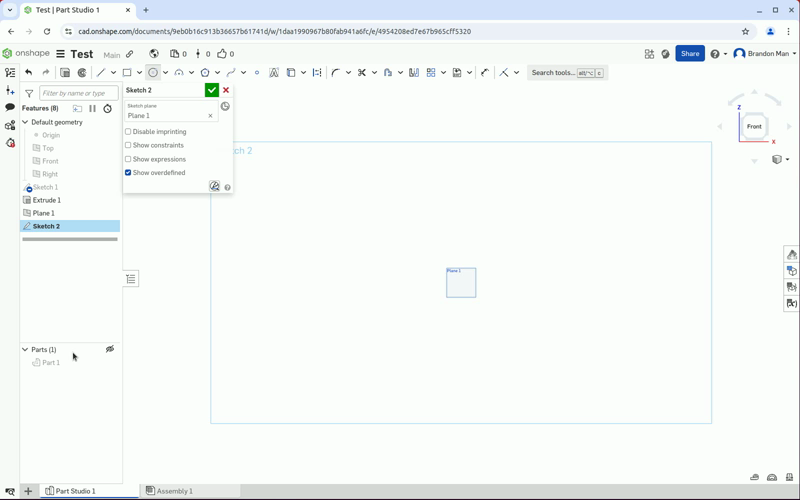
mouse_move(460, 282)
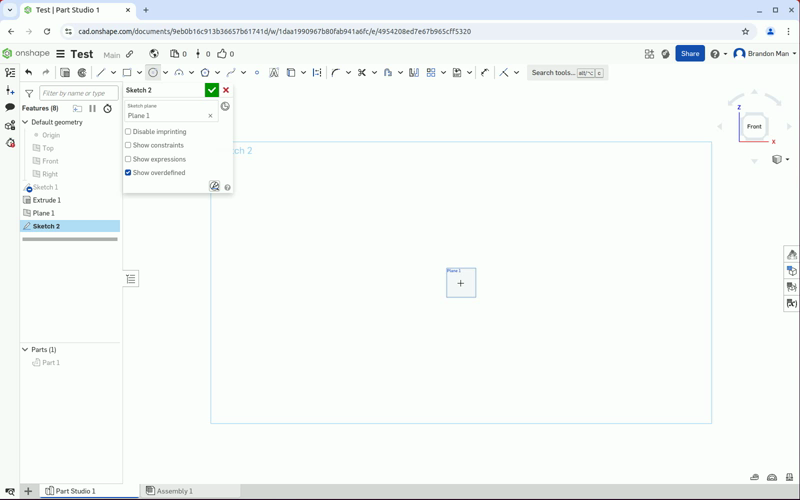
click(460, 282)
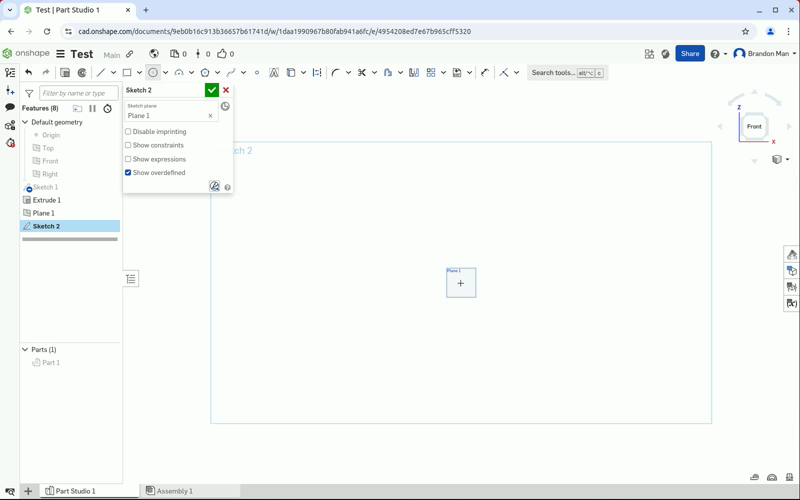
key_up(shift)
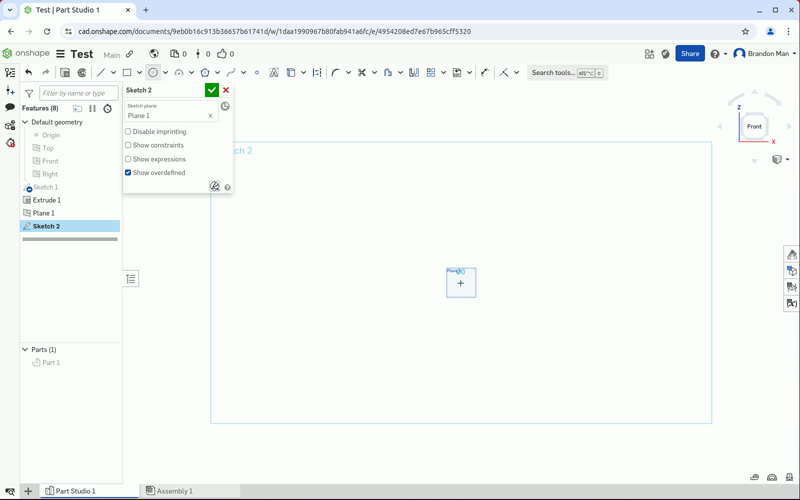
mouse_move(492, 282)
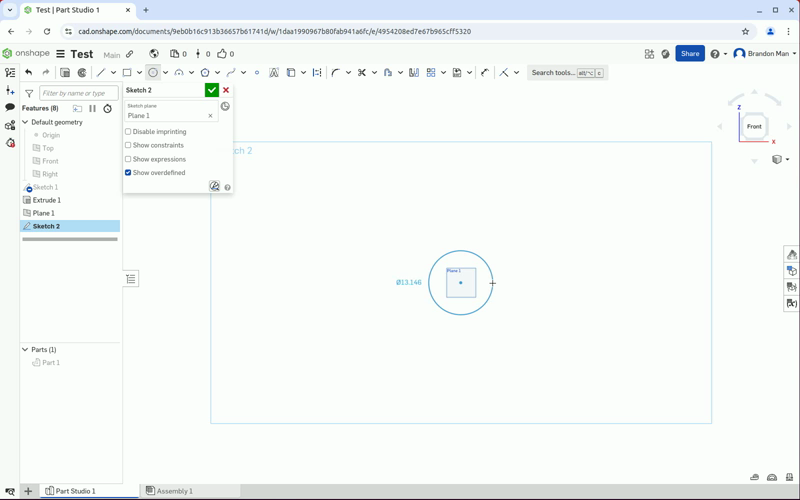
click(492, 282)
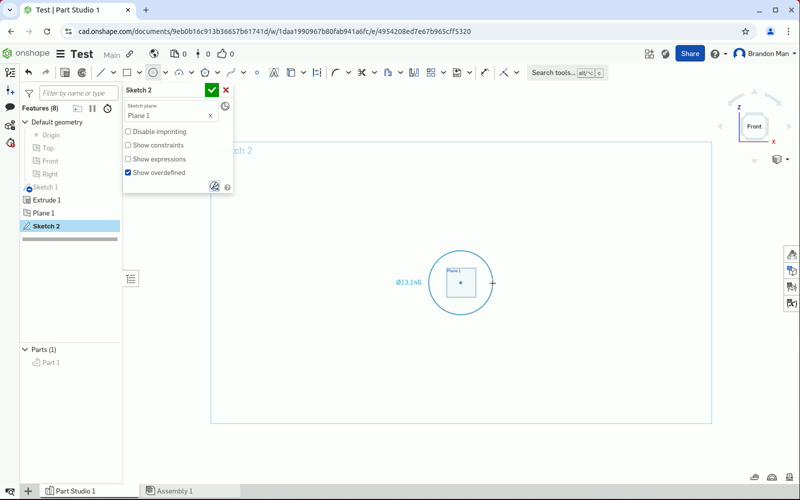
key(esc)
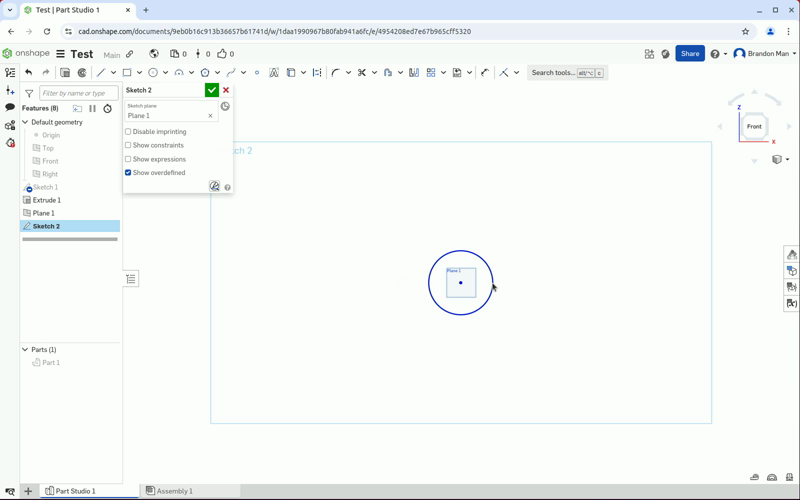
key(c)
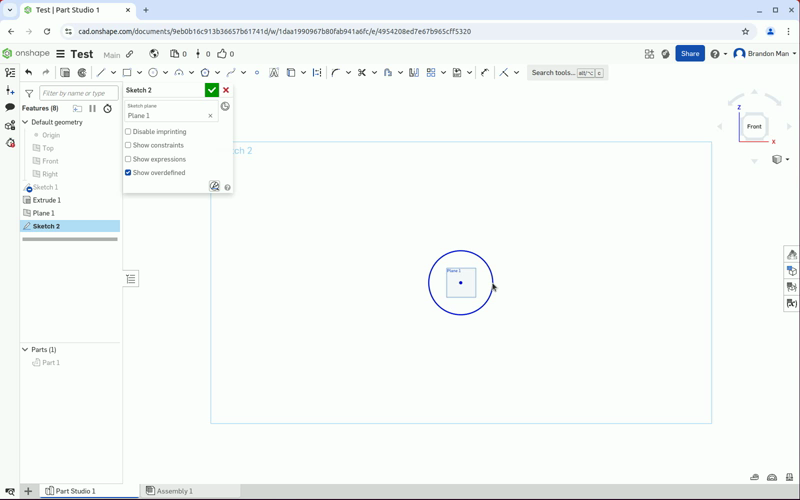
key_down(shift)
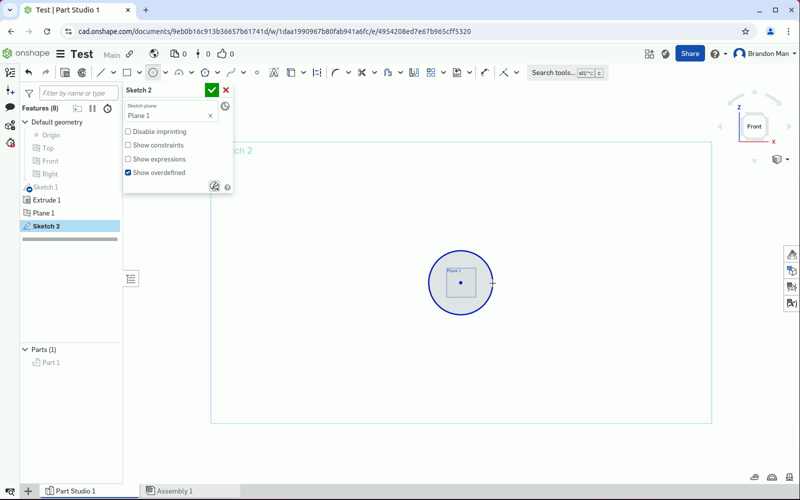
mouse_move(460, 282)
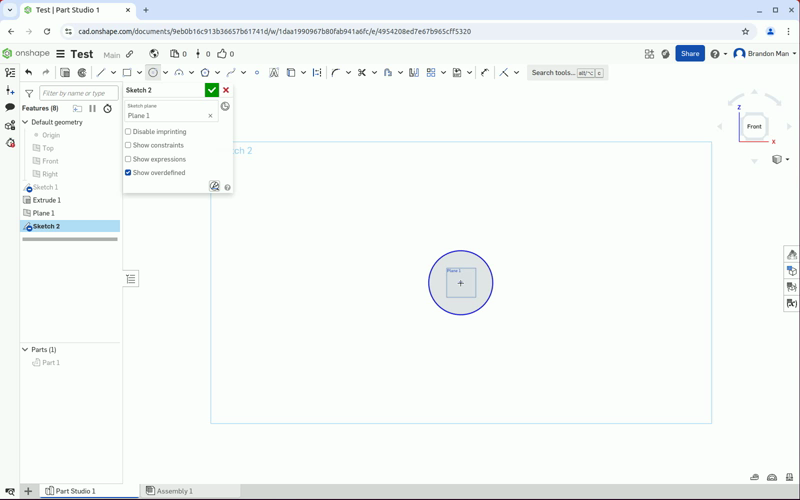
click(460, 282)
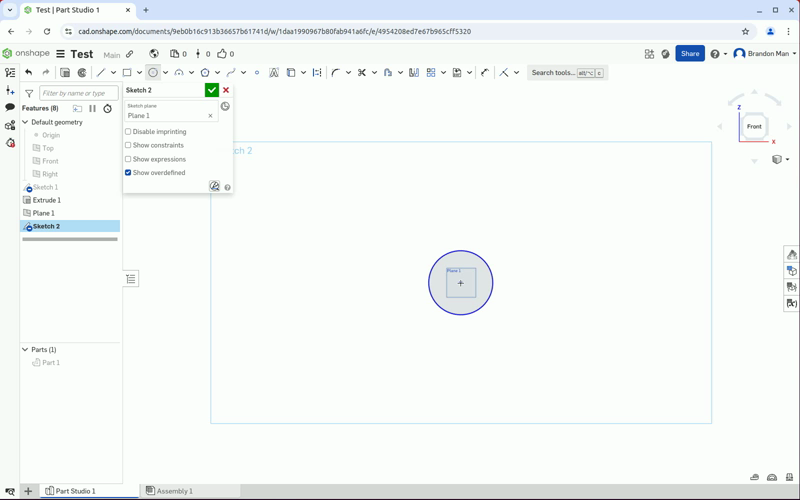
key_up(shift)
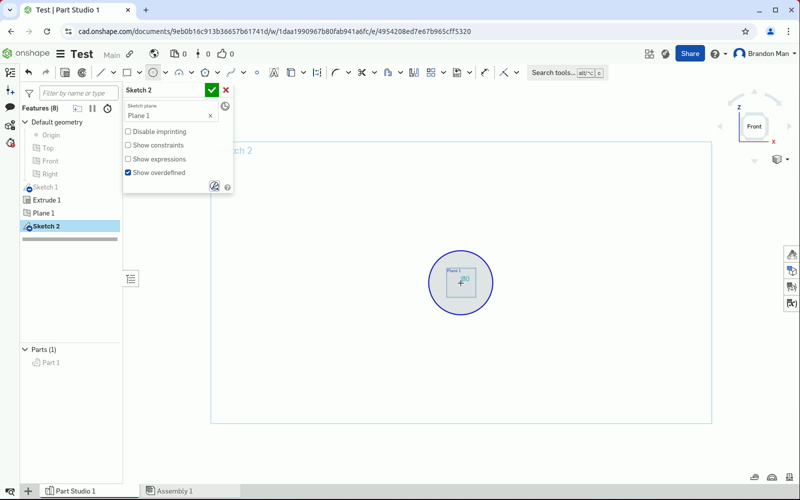
mouse_move(478, 282)
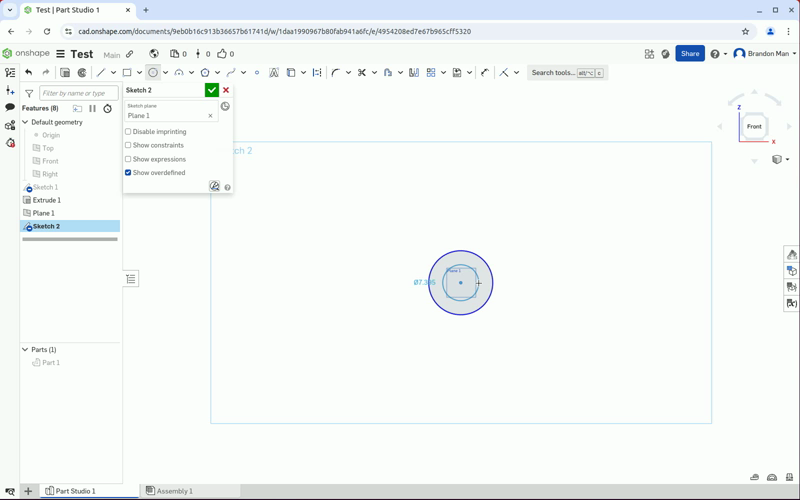
click(478, 282)
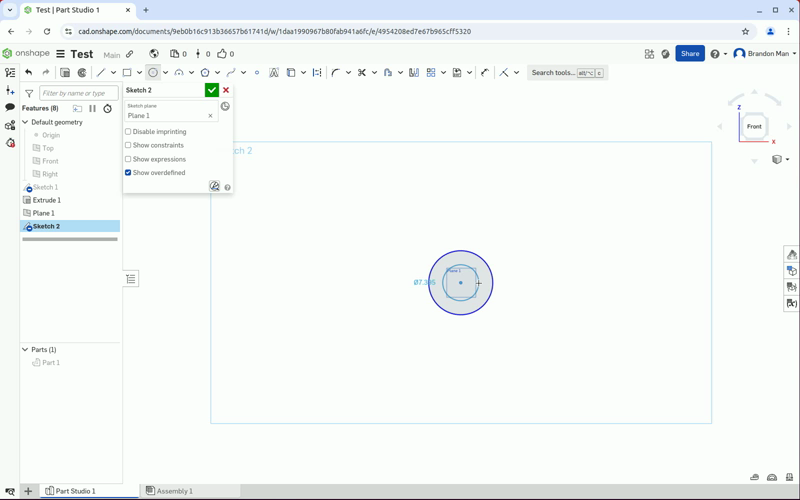
key(esc)
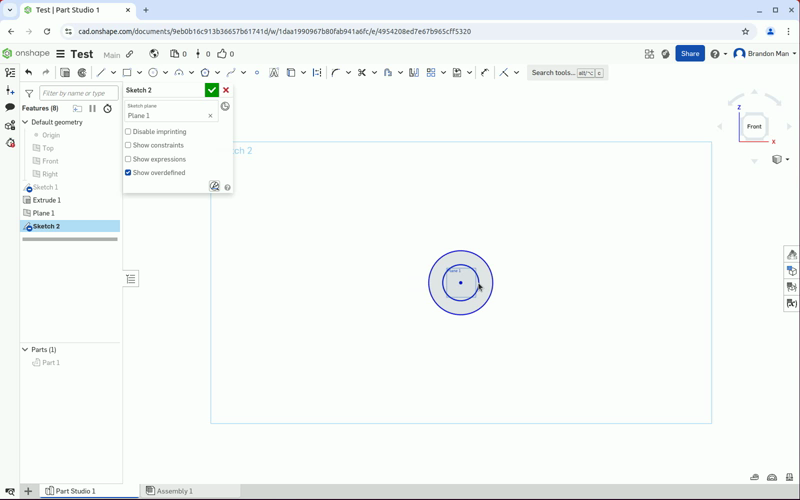
mouse_move(445, 263)
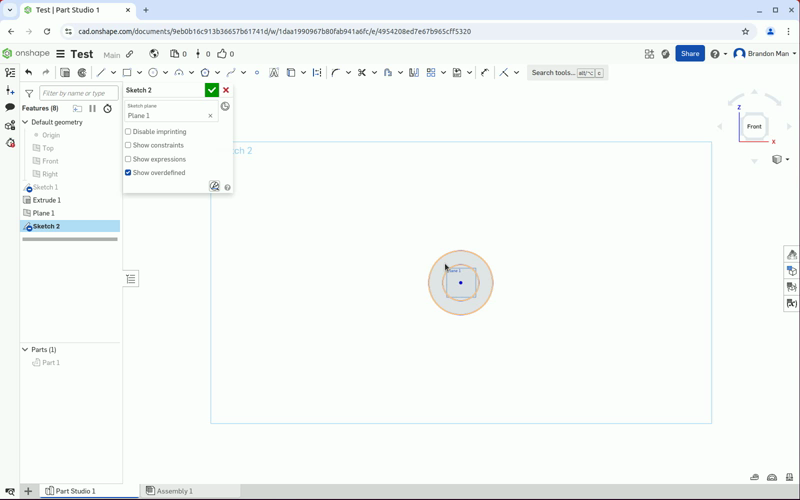
click(445, 263)
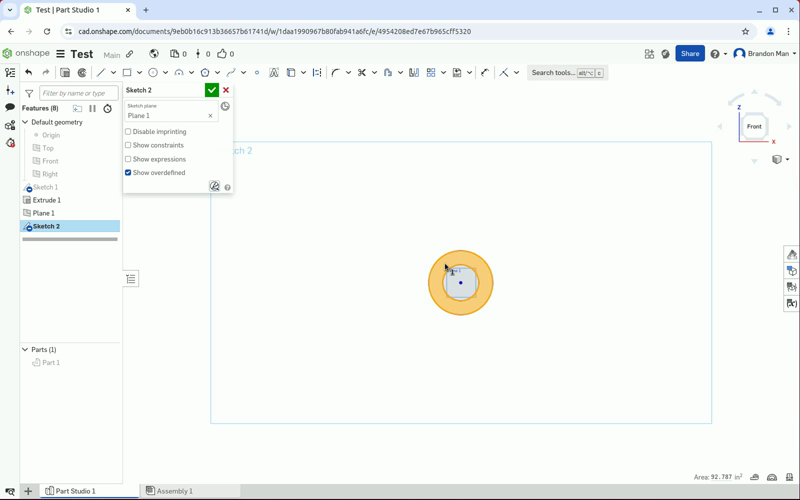
mouse_move(73, 352)
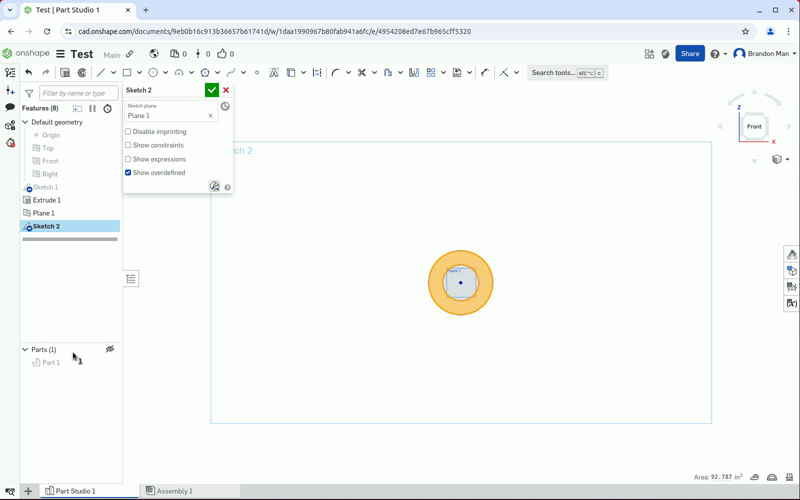
key(shift+y)
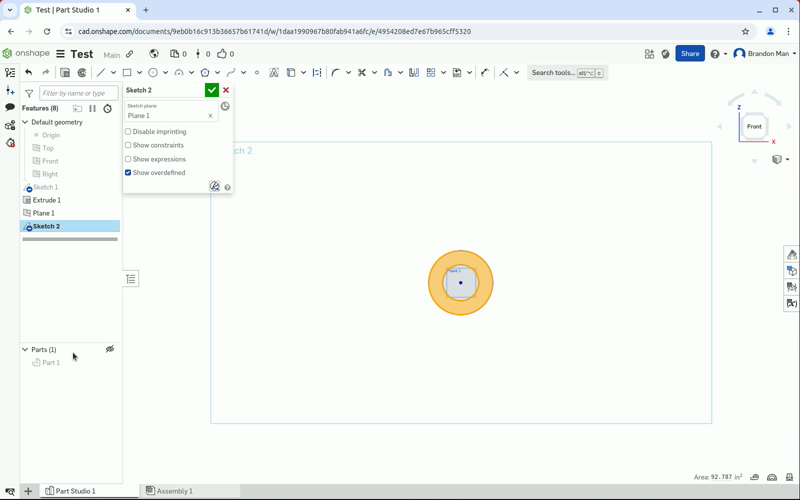
key(shift+e)
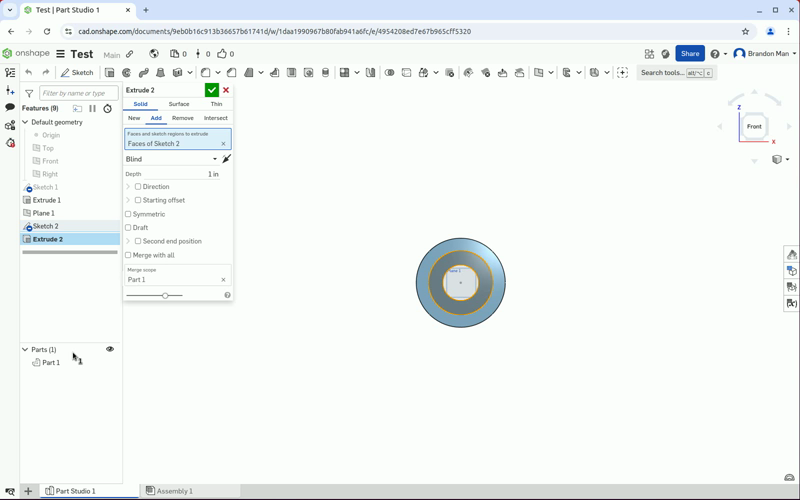
mouse_move(143, 106)
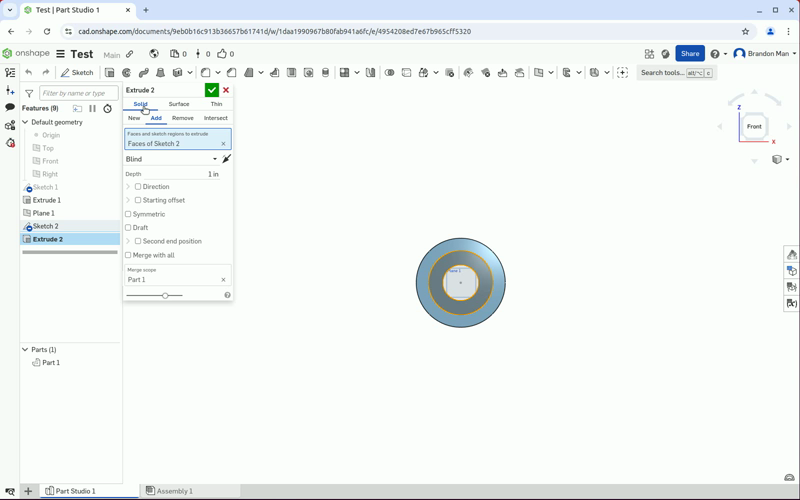
click(143, 106)
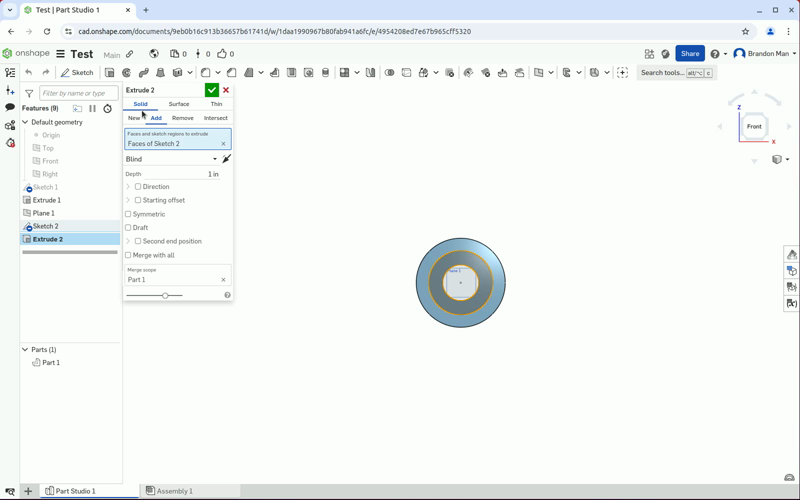
mouse_move(137, 120)
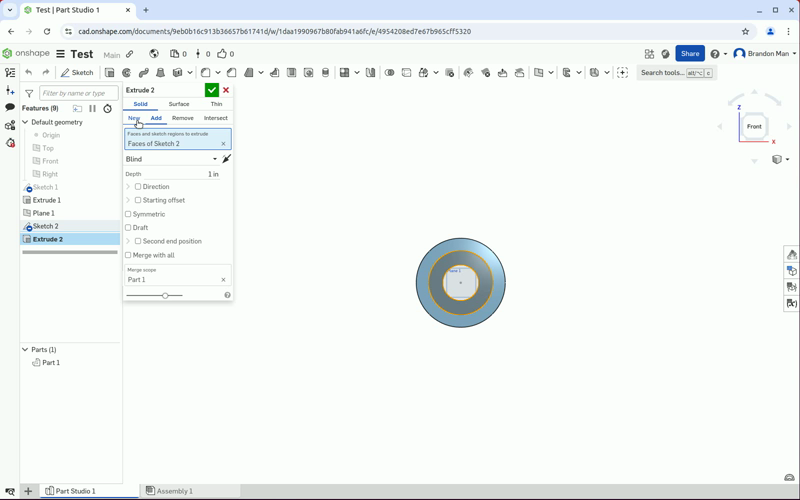
click(137, 120)
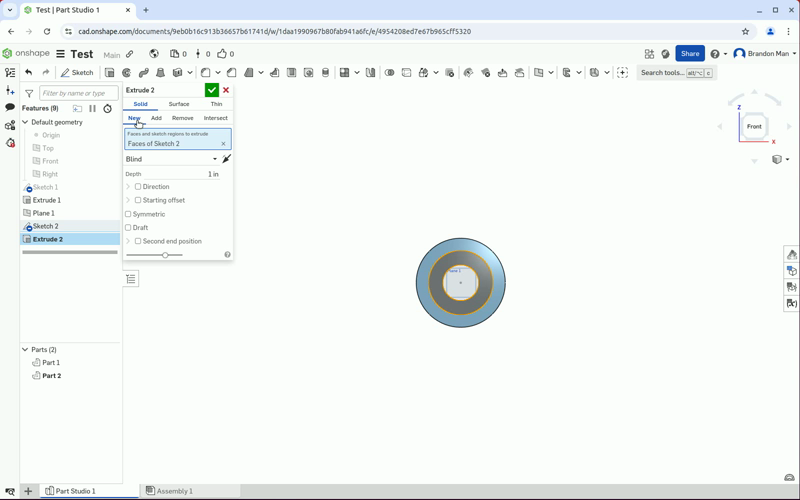
key(tab, 4)
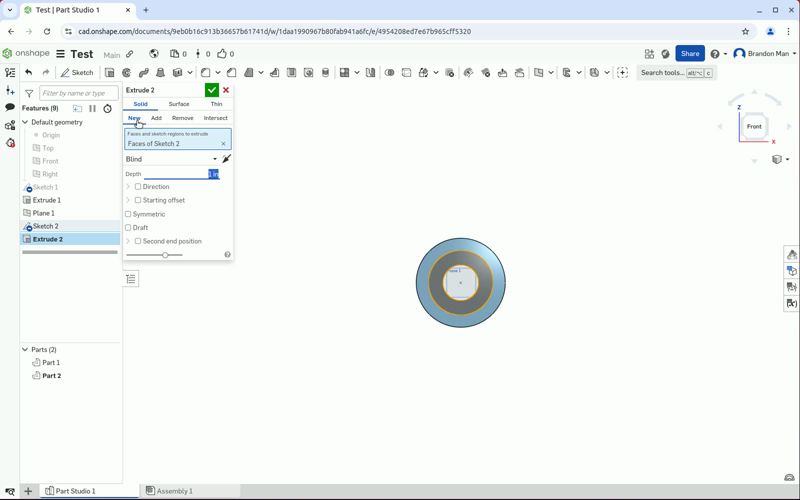
text(1.204)
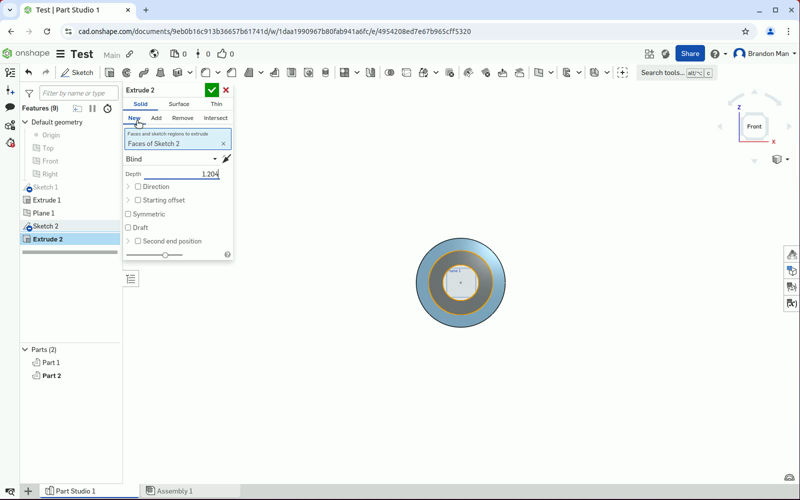
key(enter)
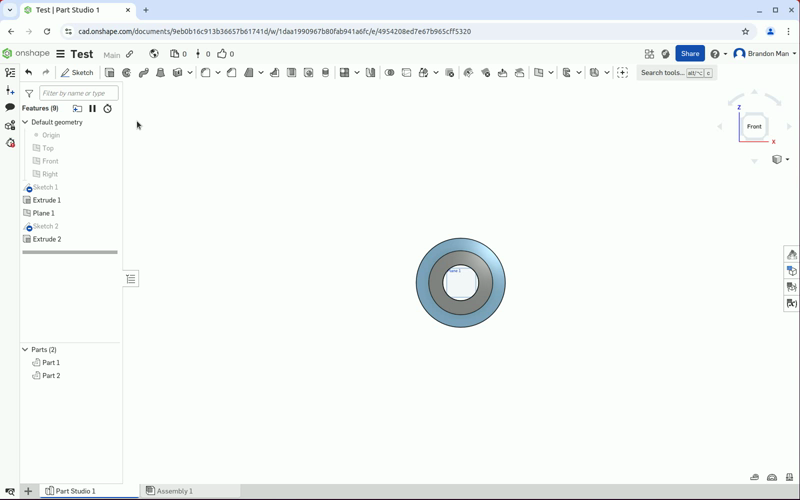
key(shift+h)
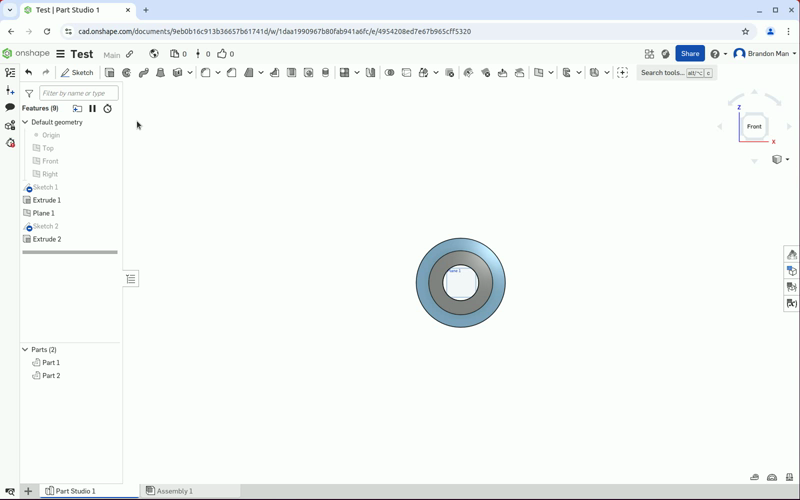
key(shift+h)
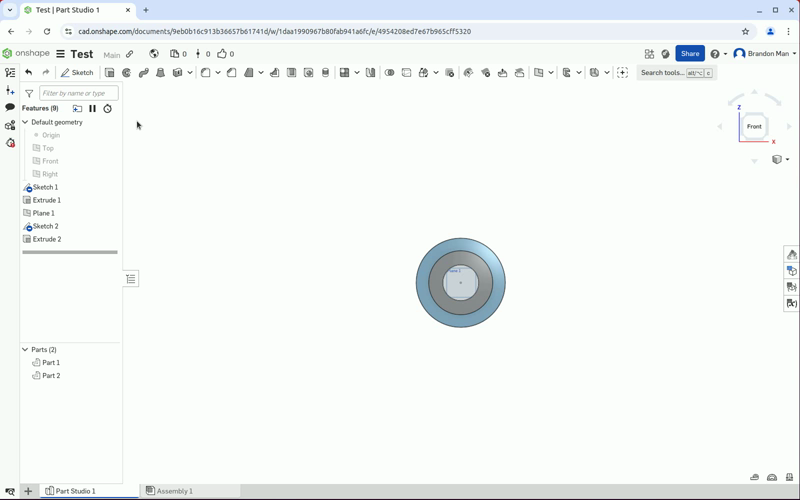
key(shift+7)
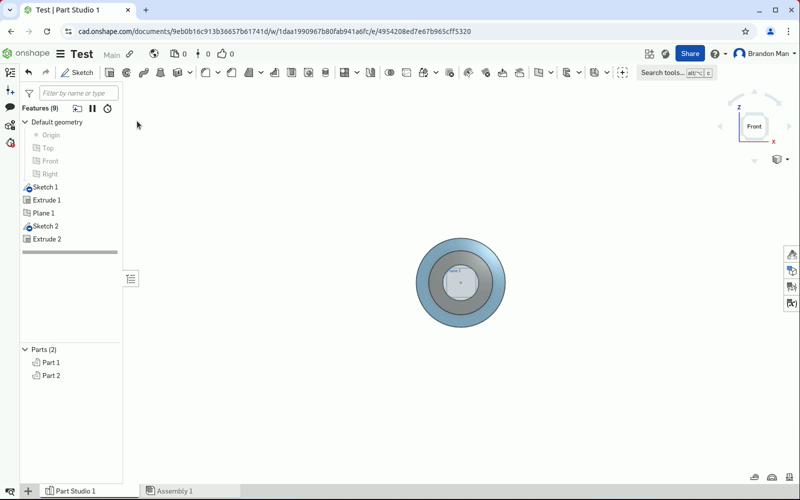
key(left, 2)
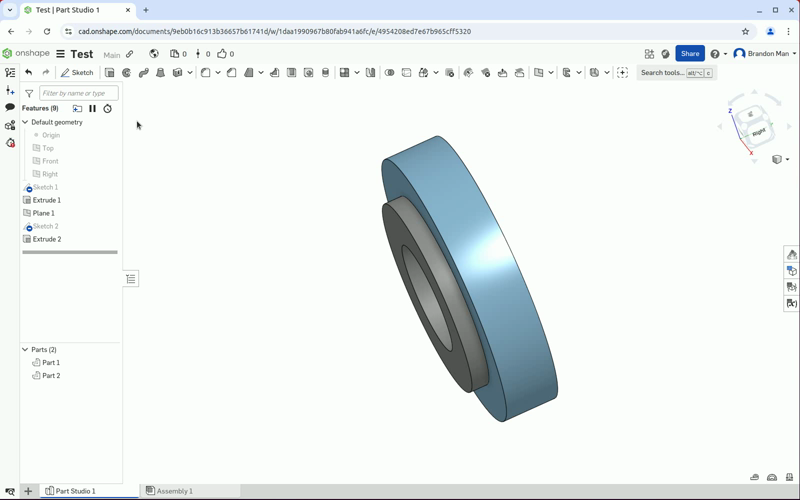
key(down, 2)
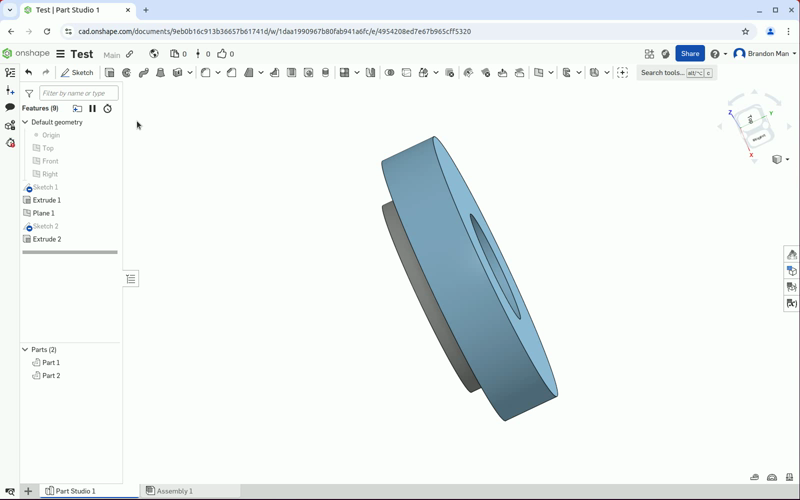
key(up, 2)
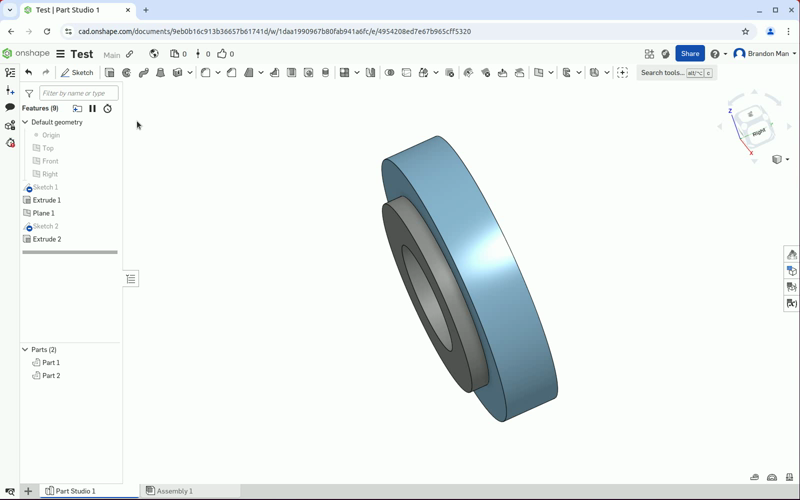
key(right, 2)
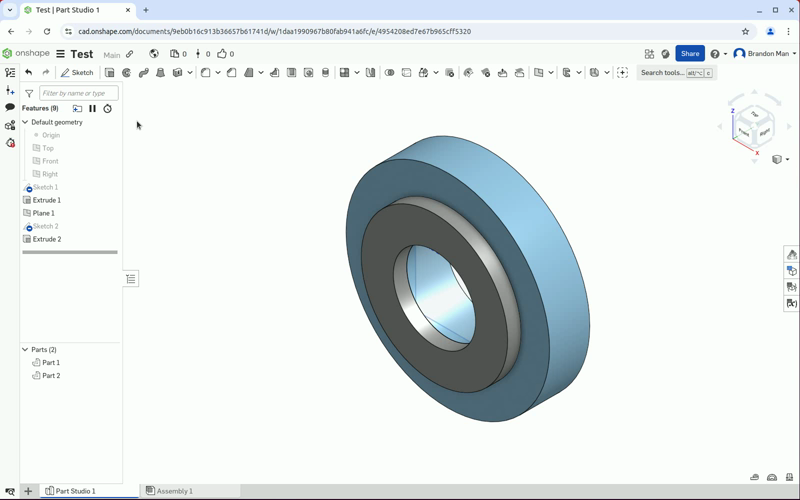
mouse_move(73, 189)
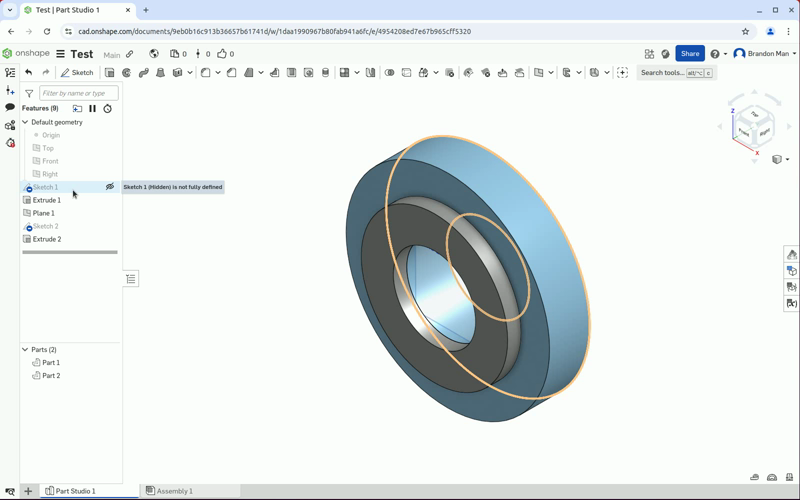
click(73, 189)